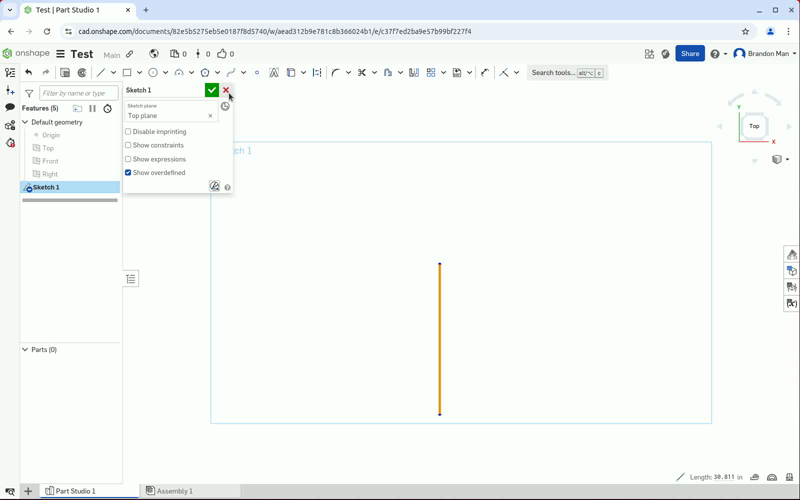
key(shift+h)
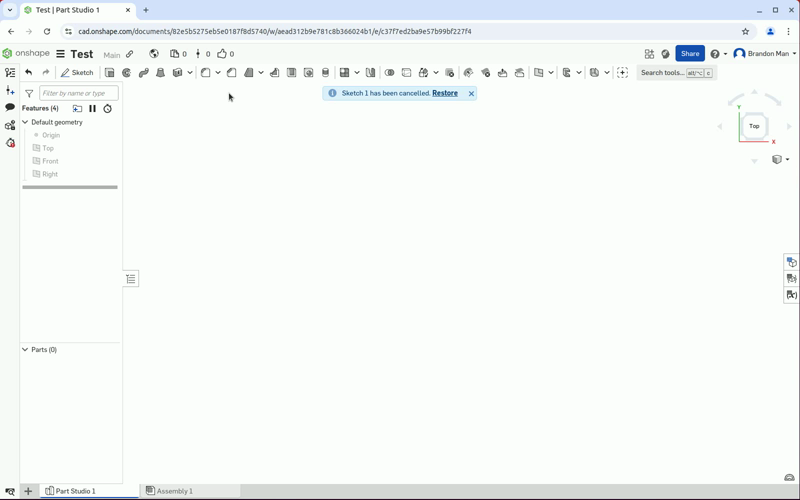
mouse_move(73, 352)
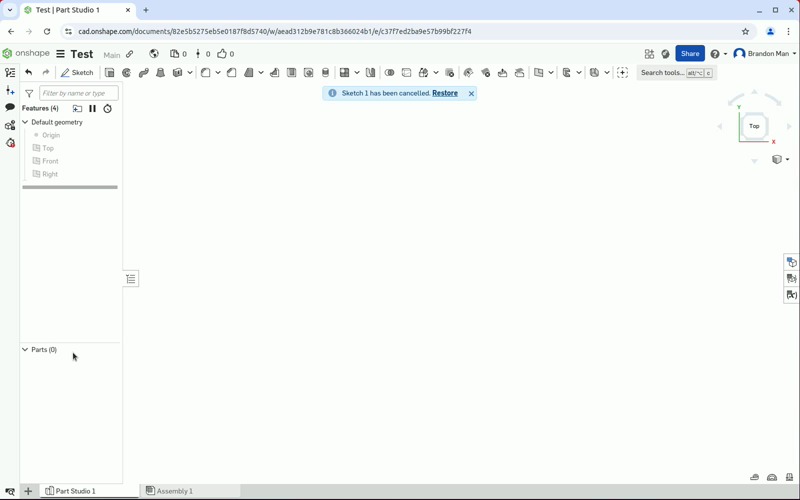
key(y)
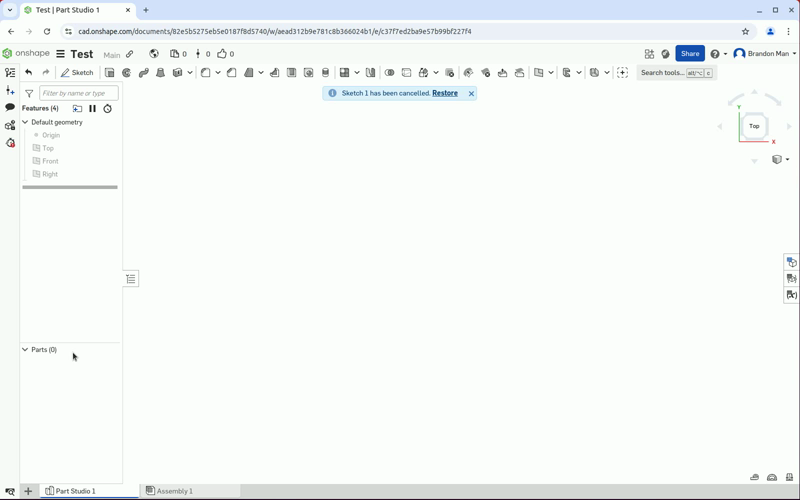
key(shift+p)
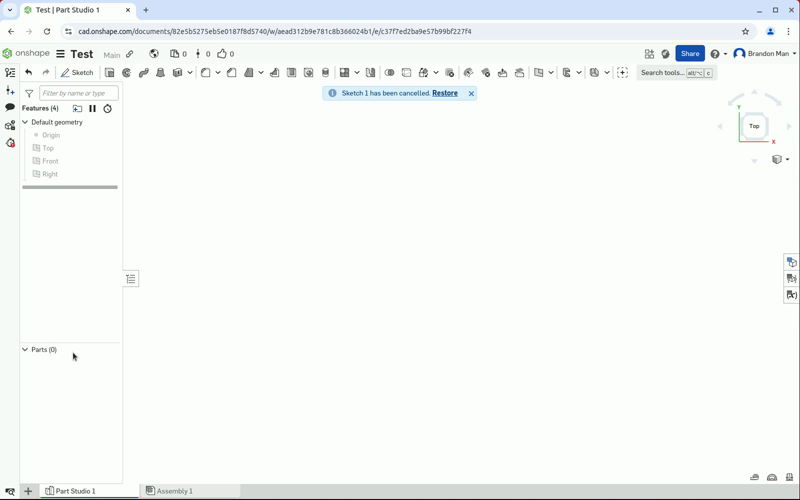
key(space)
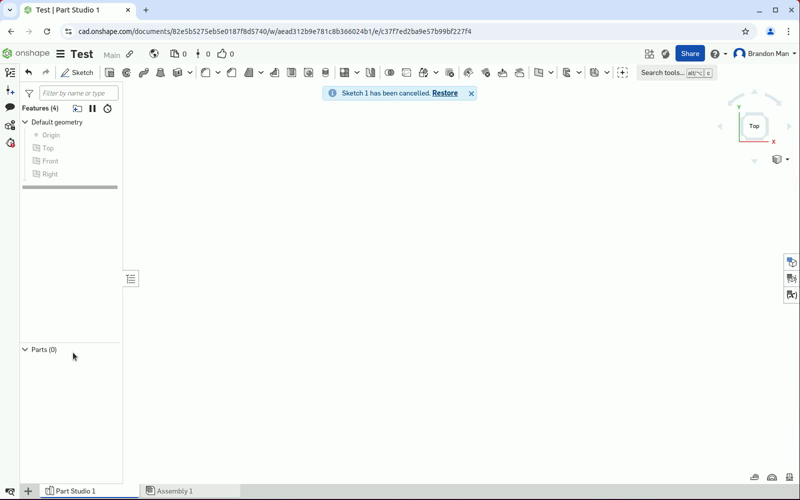
key_down(shift)
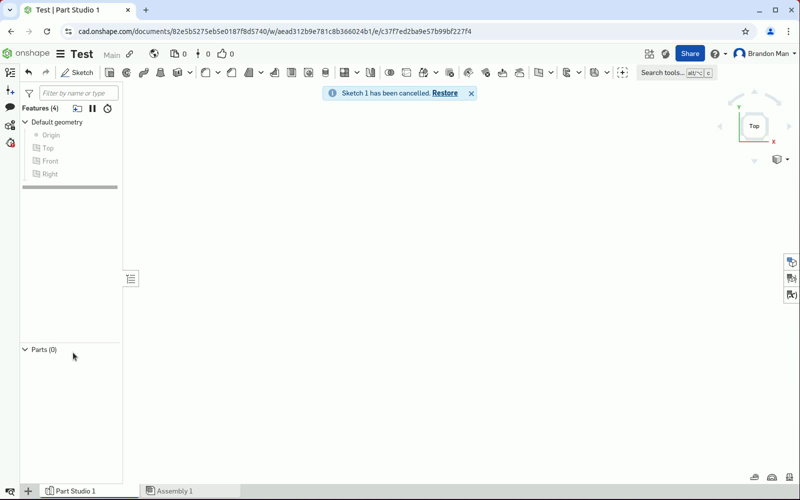
key(up)
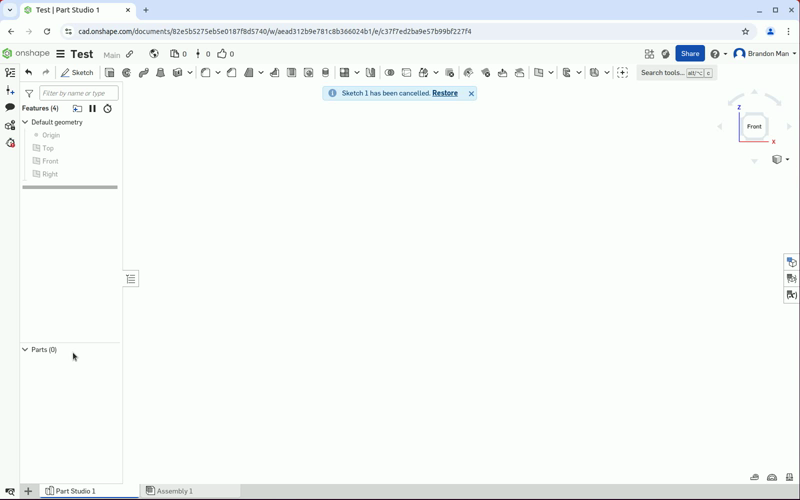
key_up(shift)
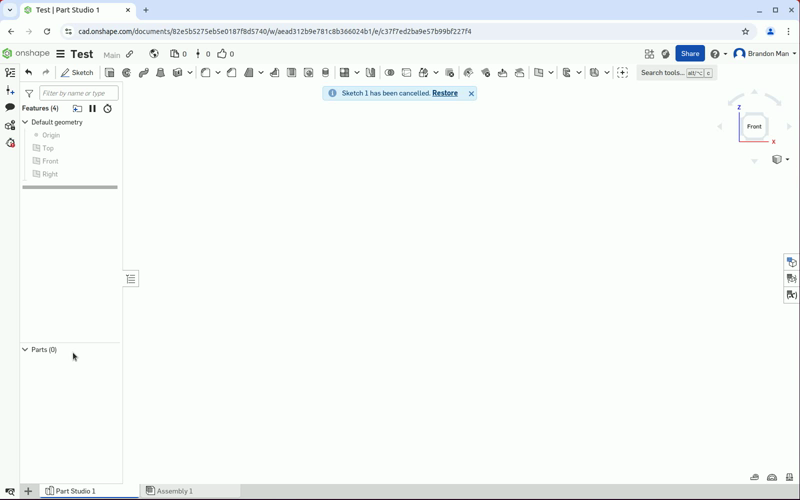
mouse_move(73, 352)
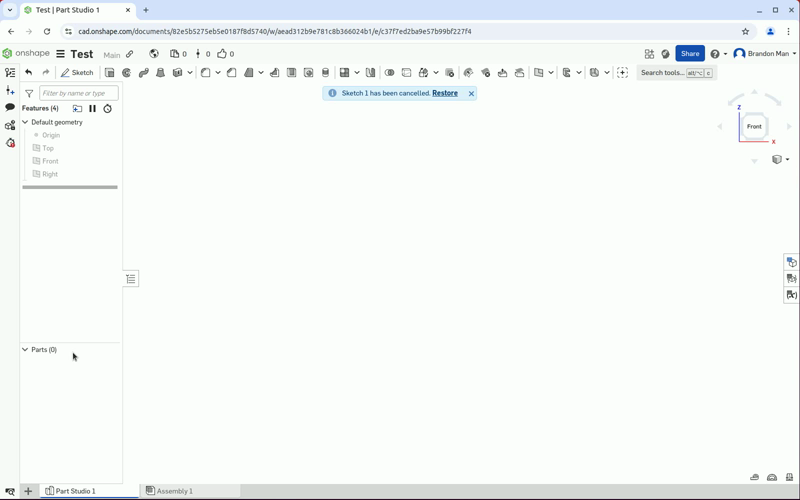
key(shift+y)
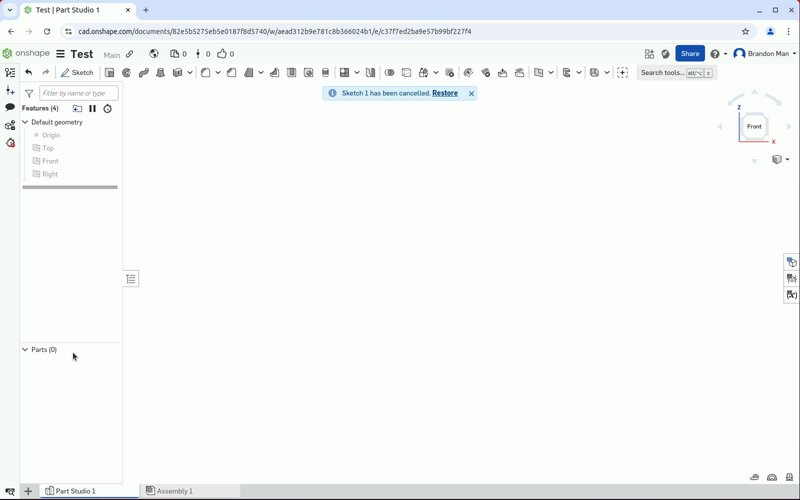
key(shift+s)
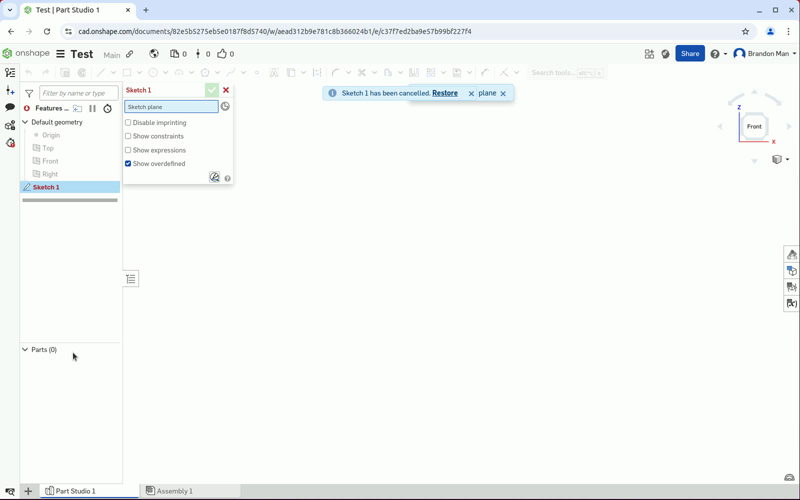
mouse_move(73, 163)
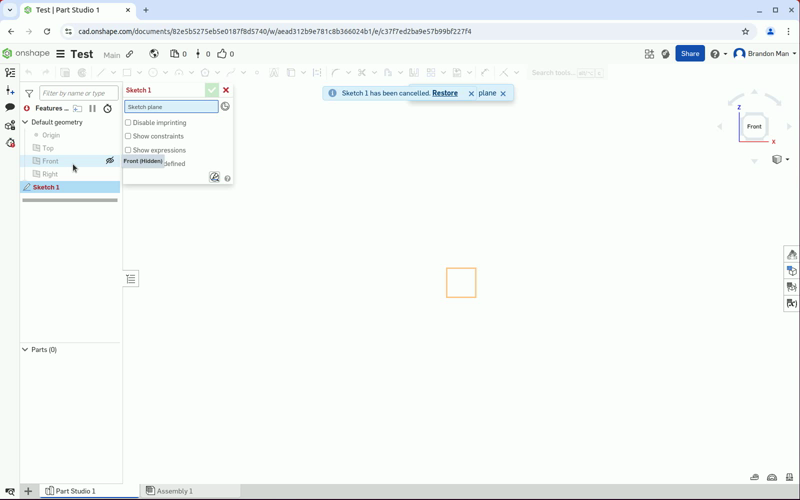
click(73, 163)
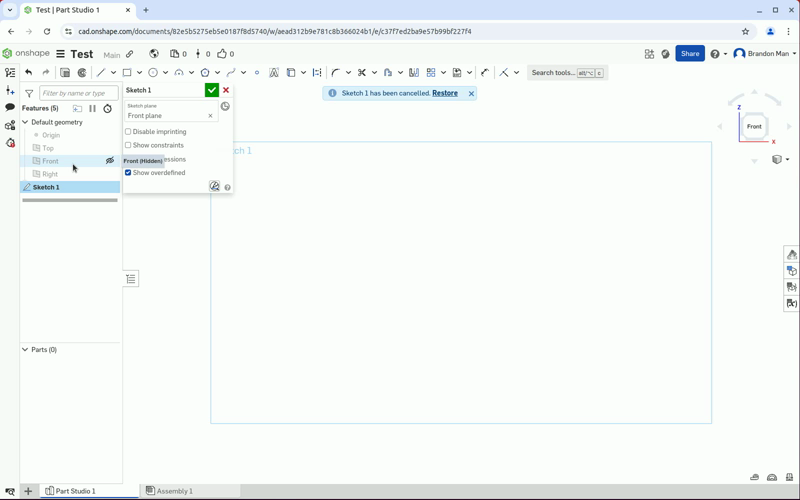
mouse_move(73, 352)
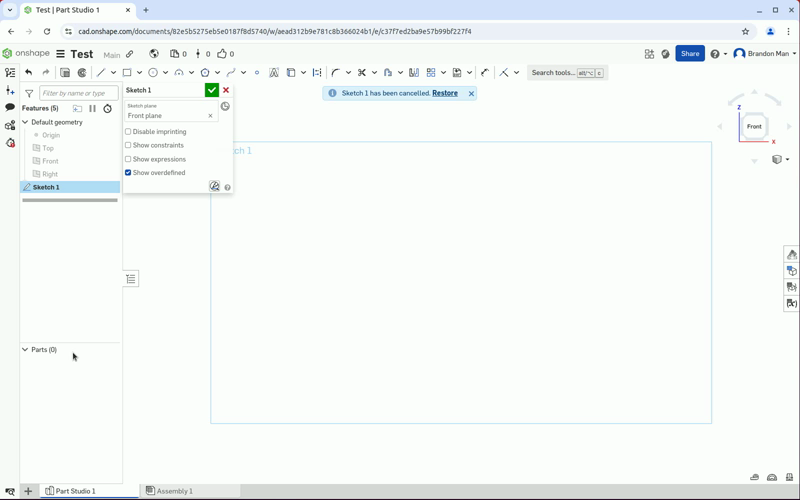
key(y)
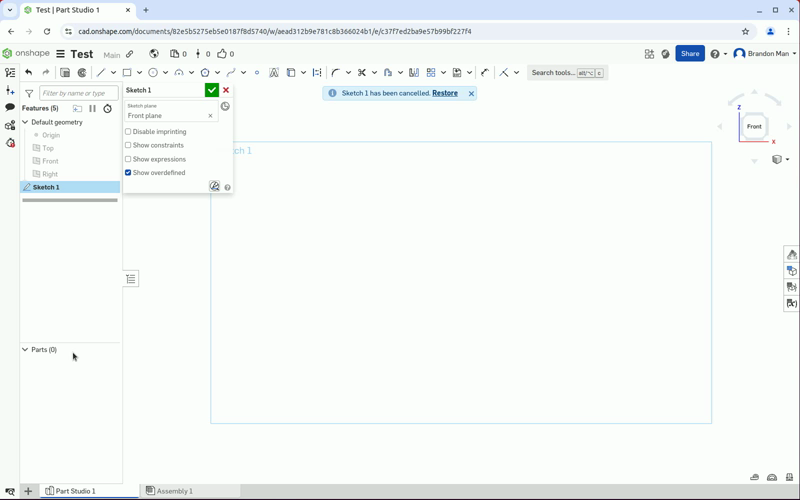
key(l)
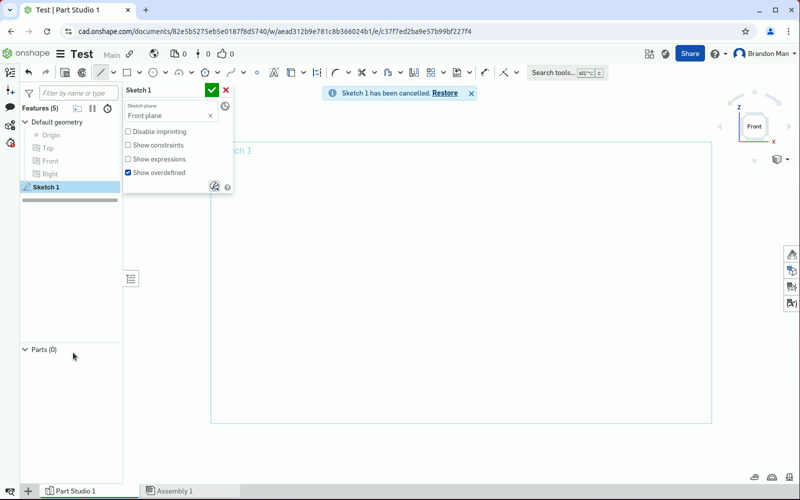
key_down(shift)
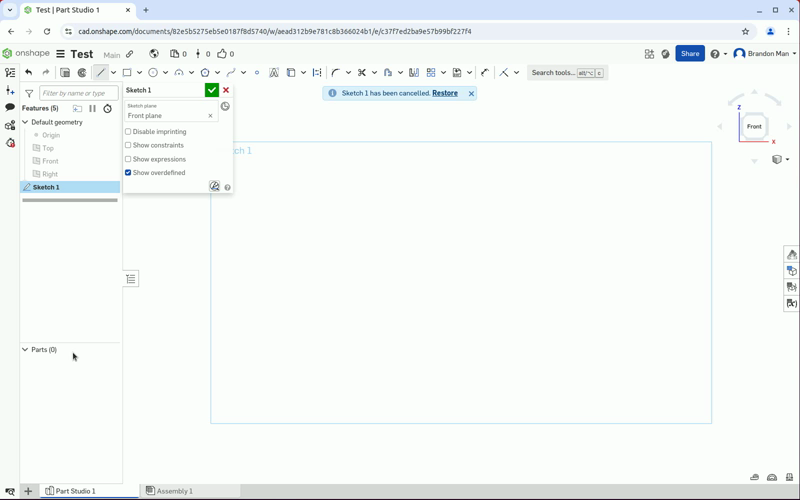
mouse_move(460, 282)
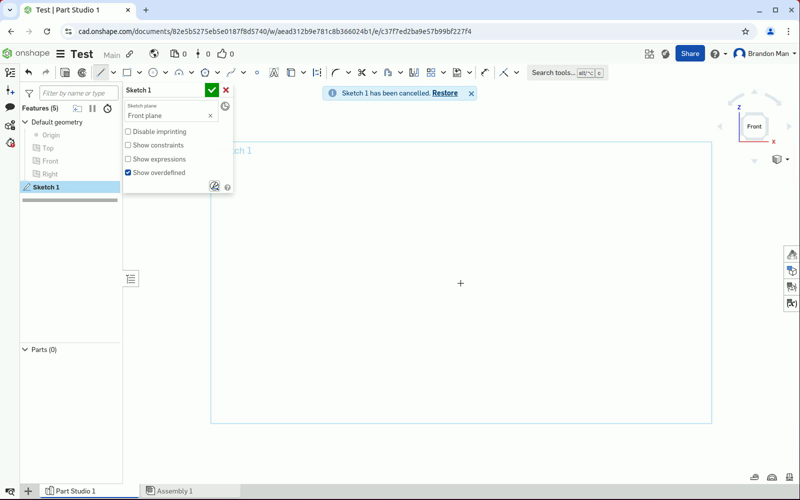
click(460, 282)
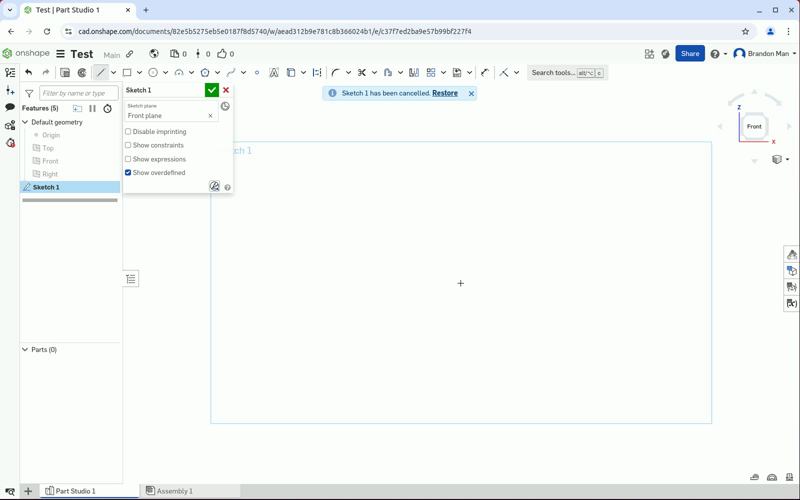
key_up(shift)
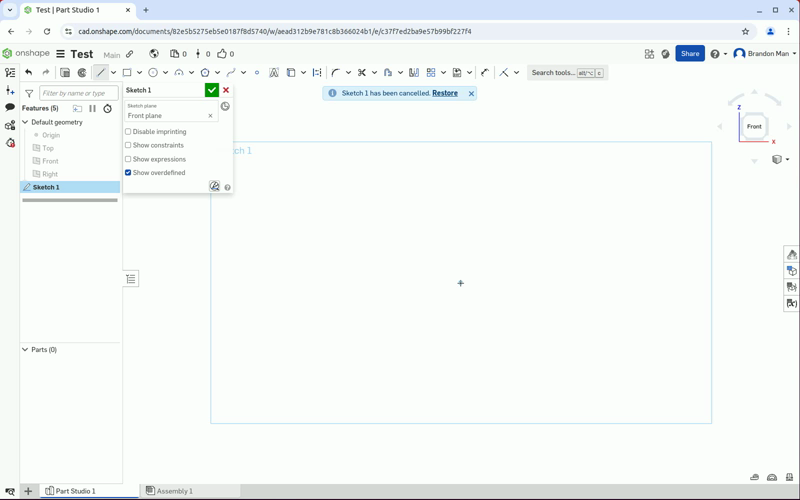
key_down(shift)
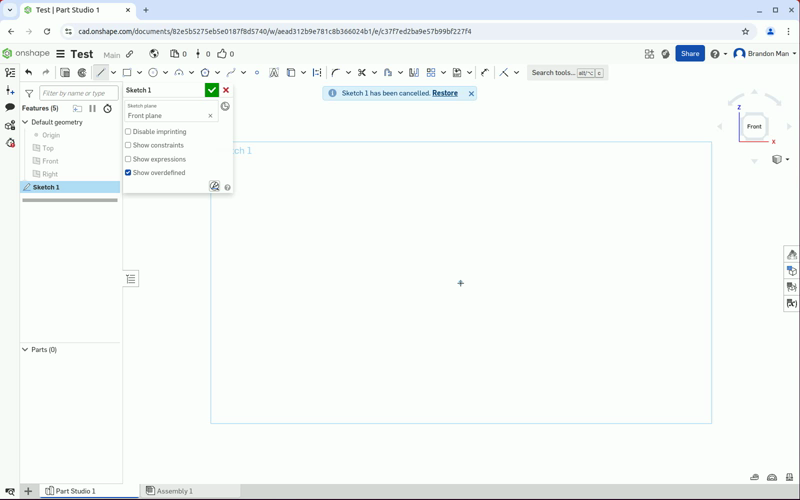
mouse_move(589, 282)
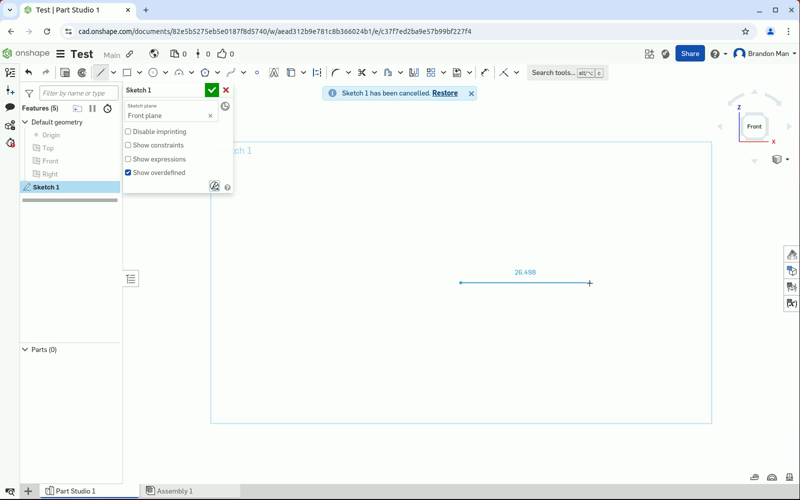
click(589, 282)
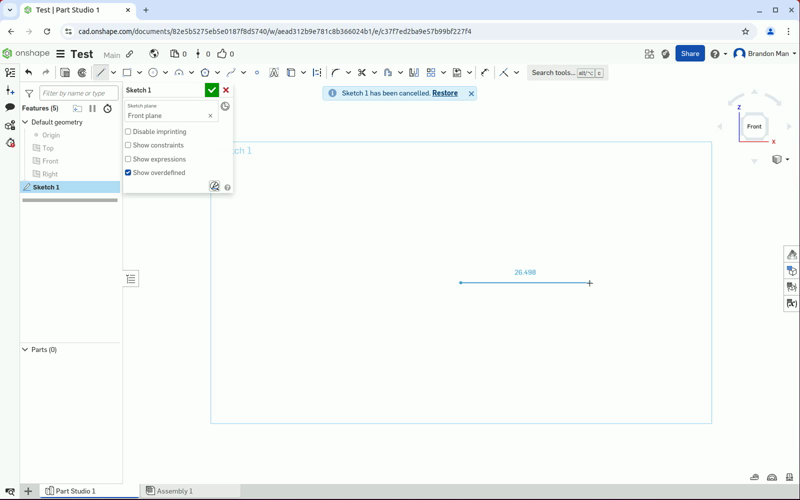
key_up(shift)
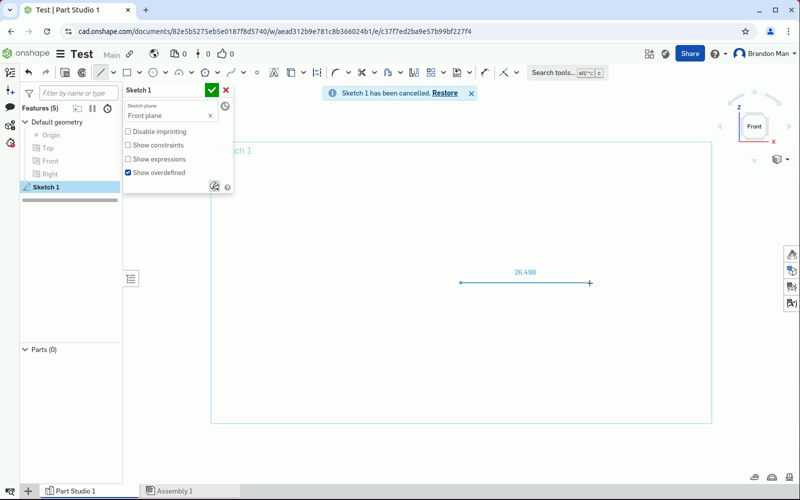
key_down(shift)
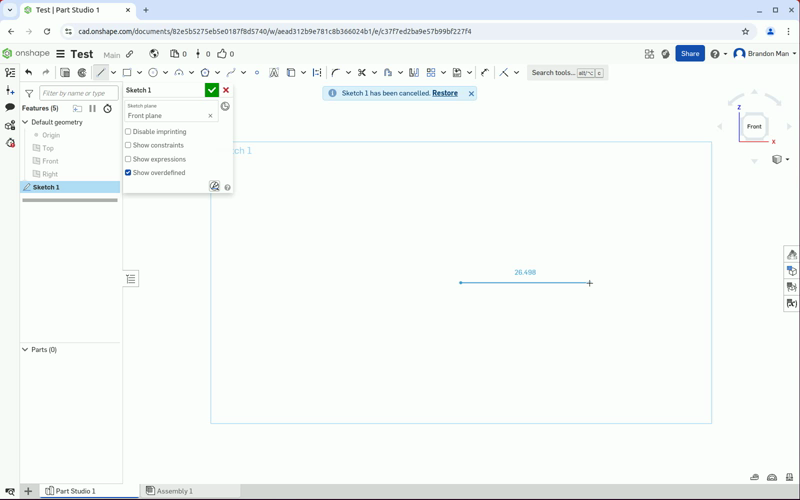
mouse_move(589, 282)
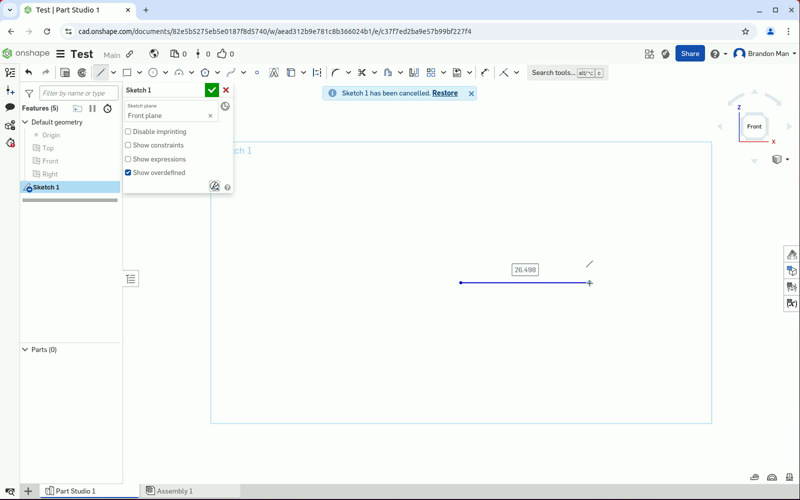
mouse_move(589, 275)
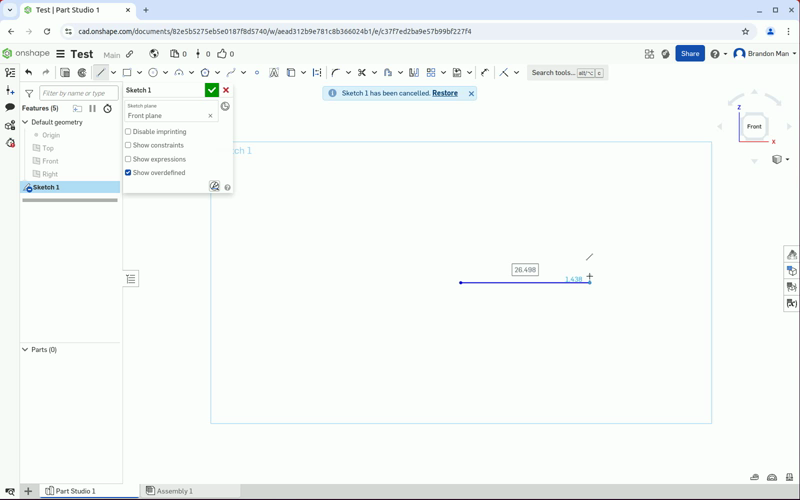
scroll(6)
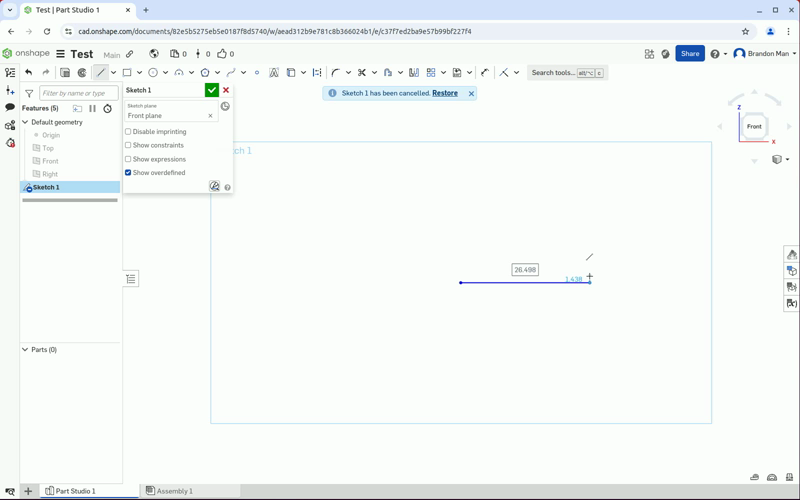
scroll(6)
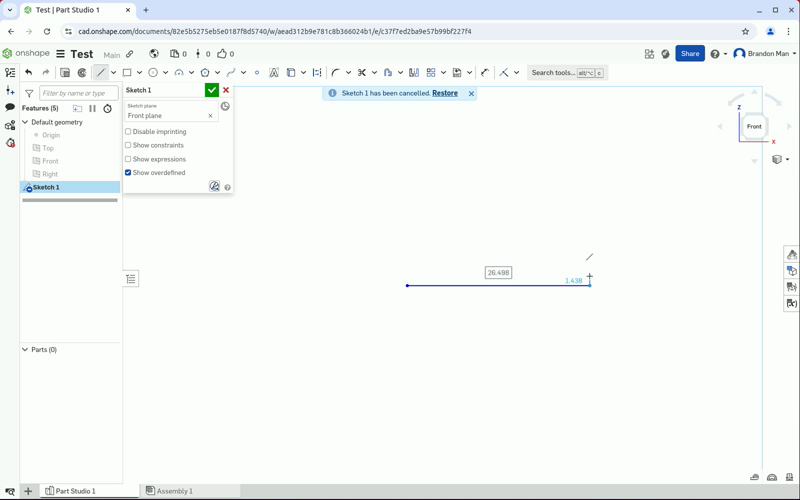
scroll(6)
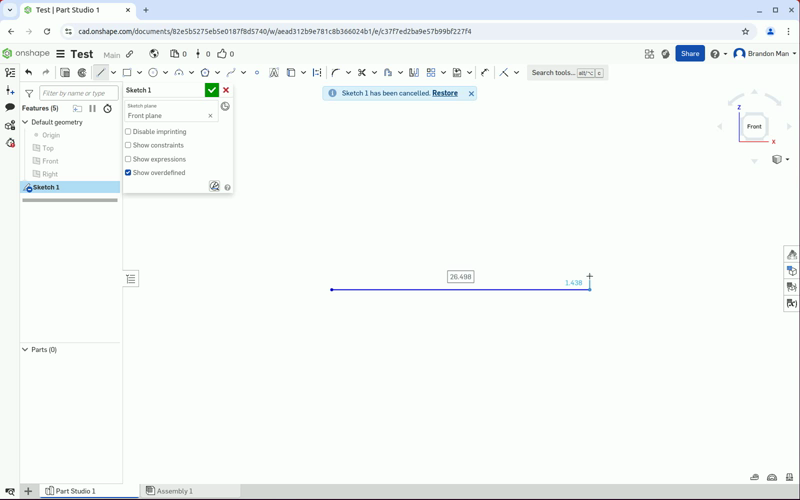
scroll(6)
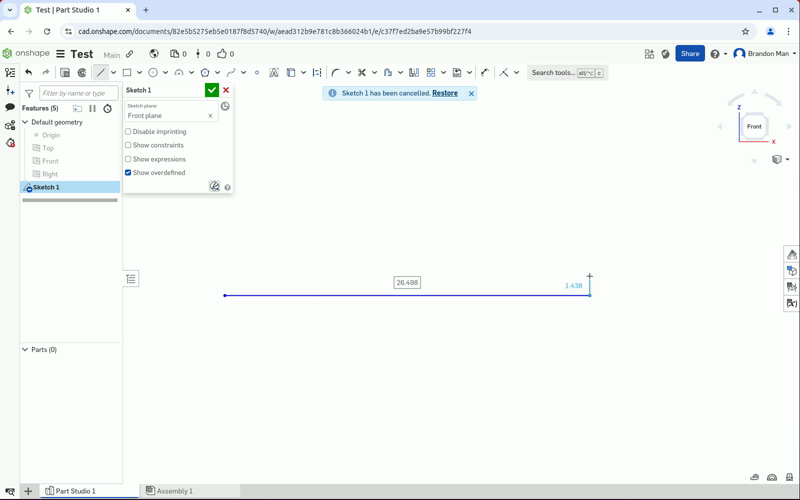
scroll(6)
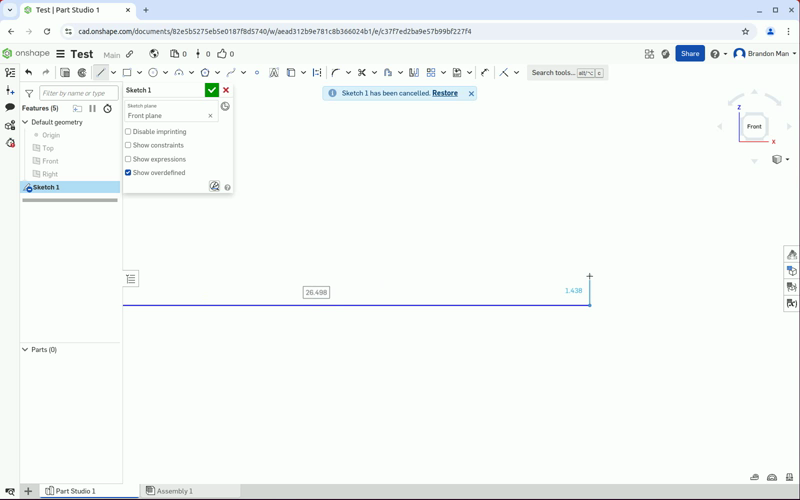
scroll(6)
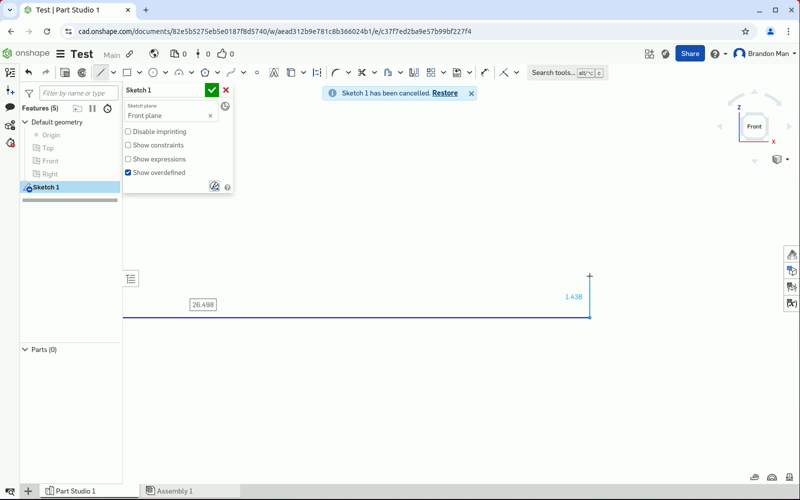
scroll(6)
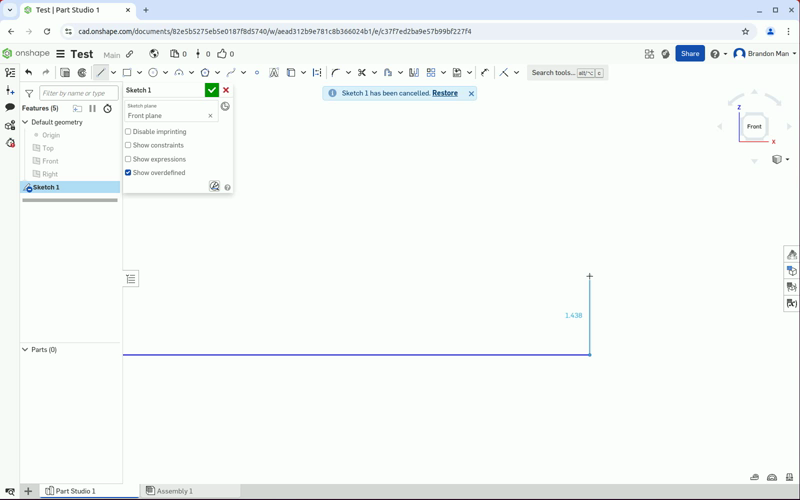
click(589, 275)
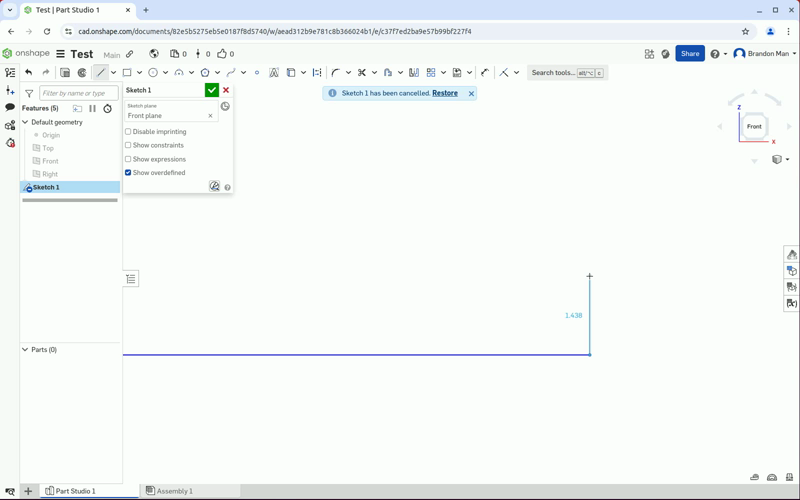
scroll(-6)
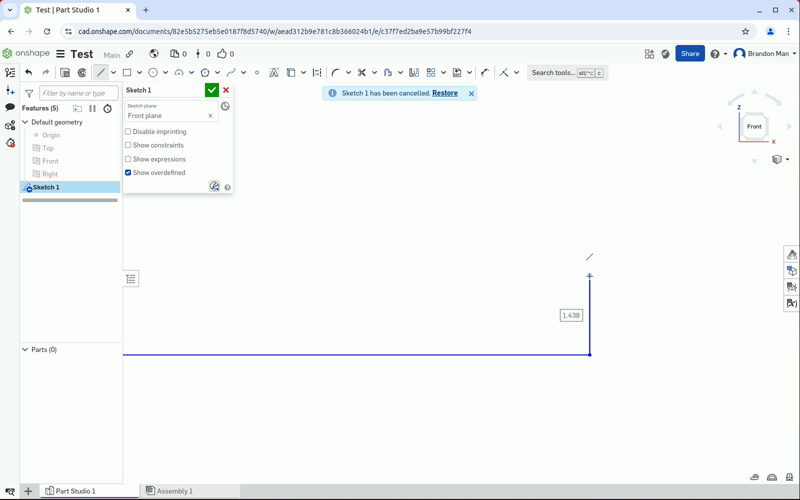
scroll(-6)
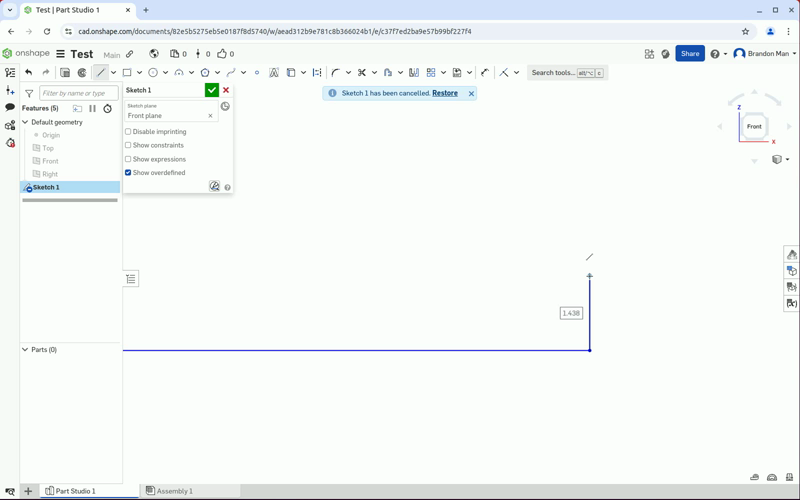
scroll(-6)
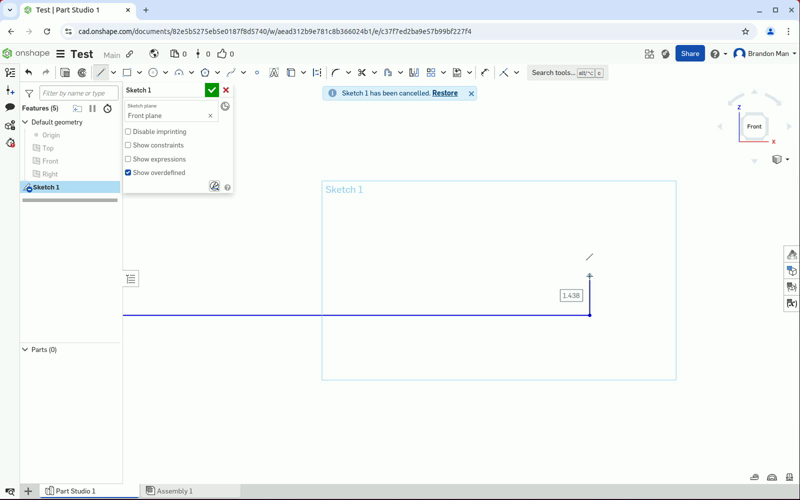
scroll(-6)
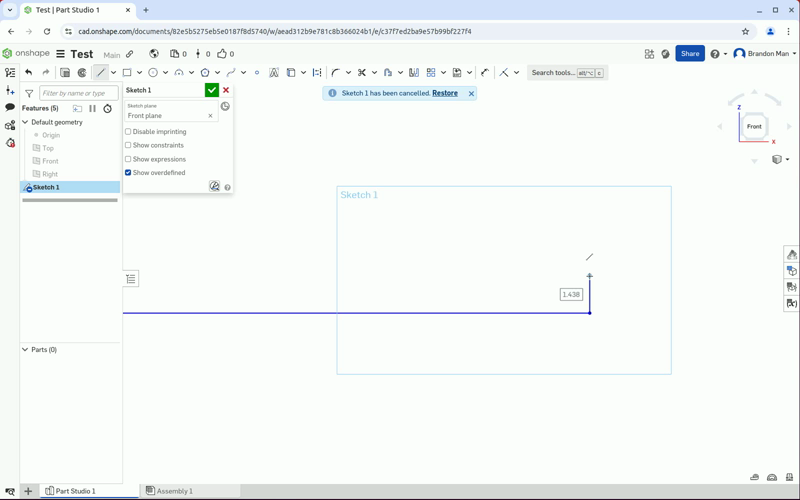
scroll(-6)
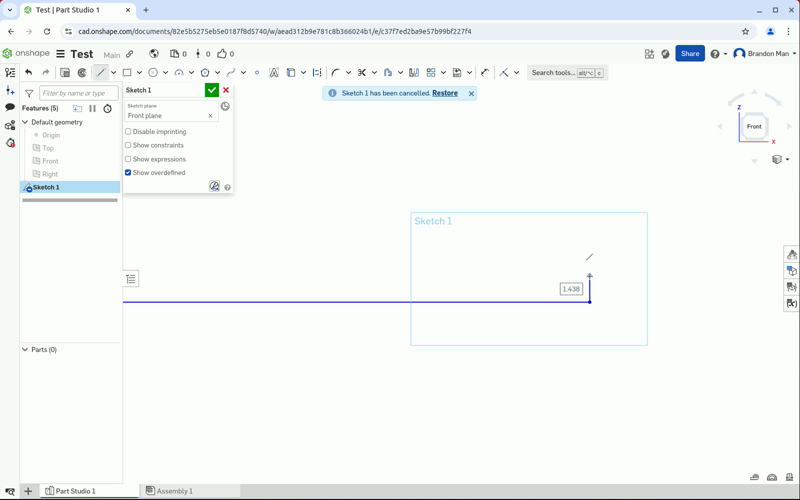
scroll(-6)
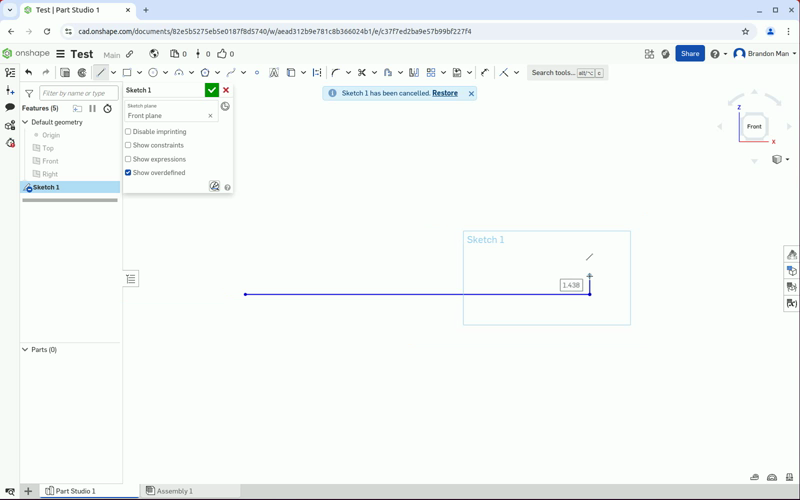
scroll(-6)
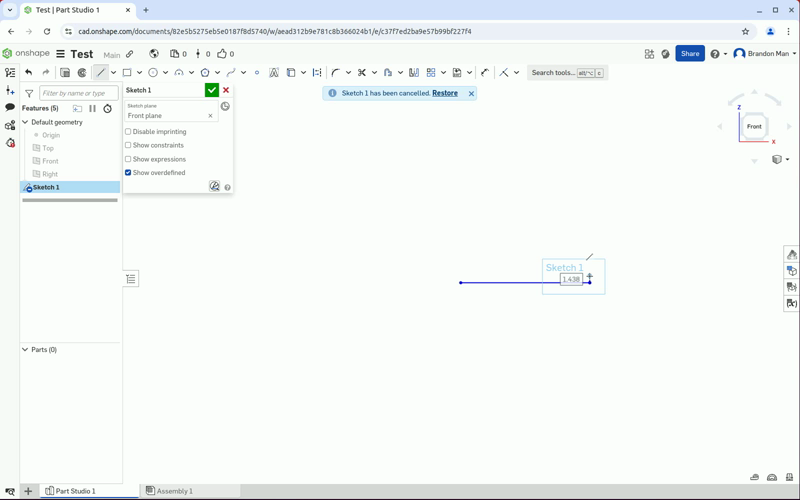
key_up(shift)
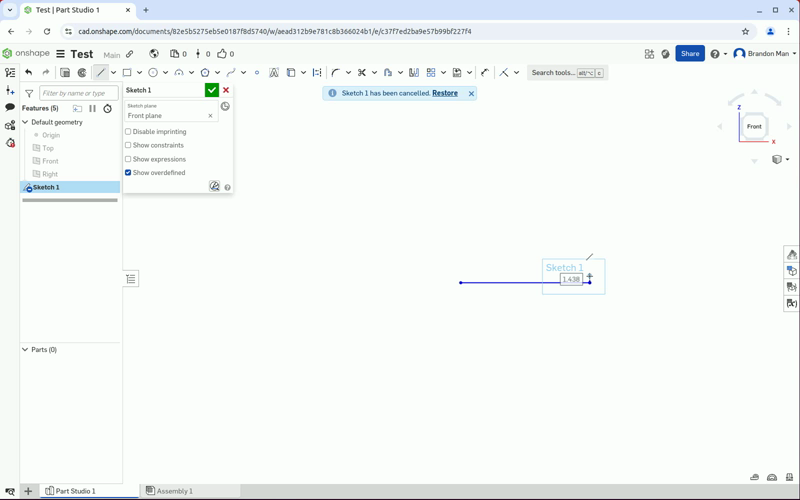
key_down(shift)
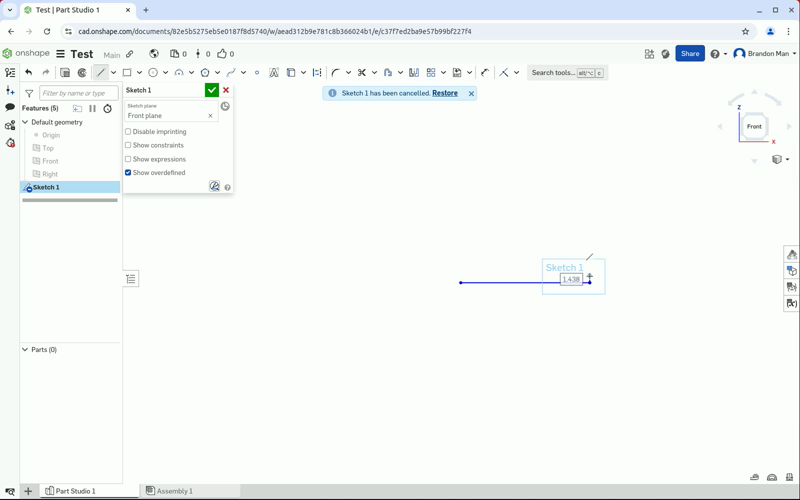
mouse_move(460, 253)
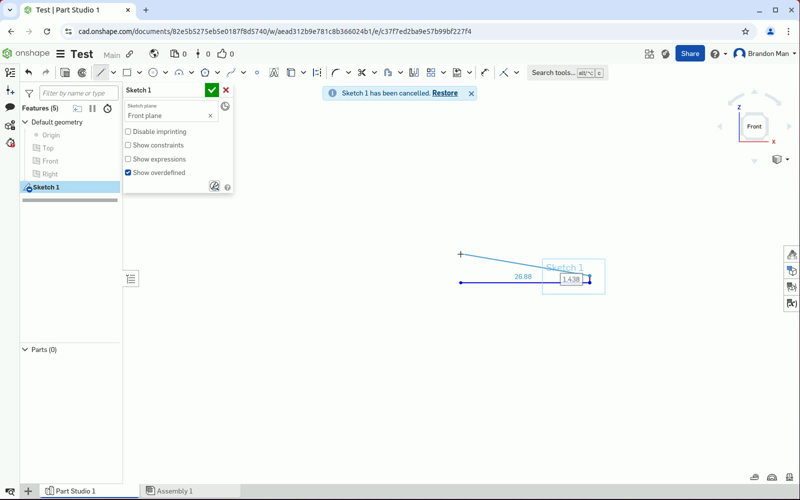
click(460, 253)
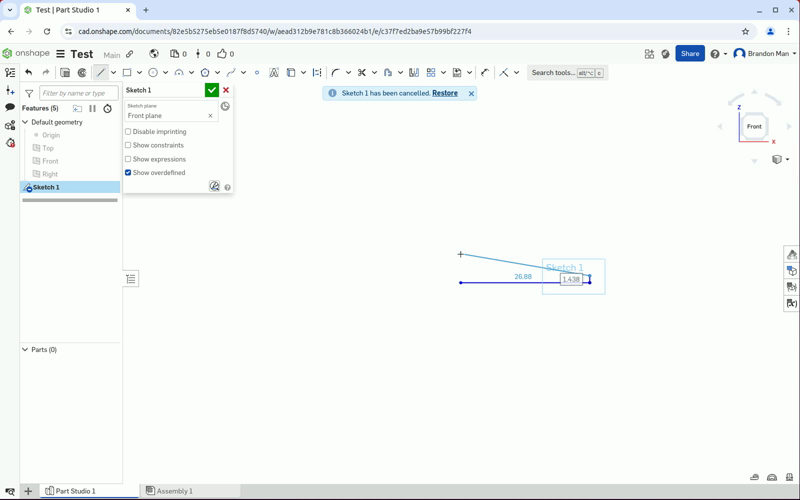
key_up(shift)
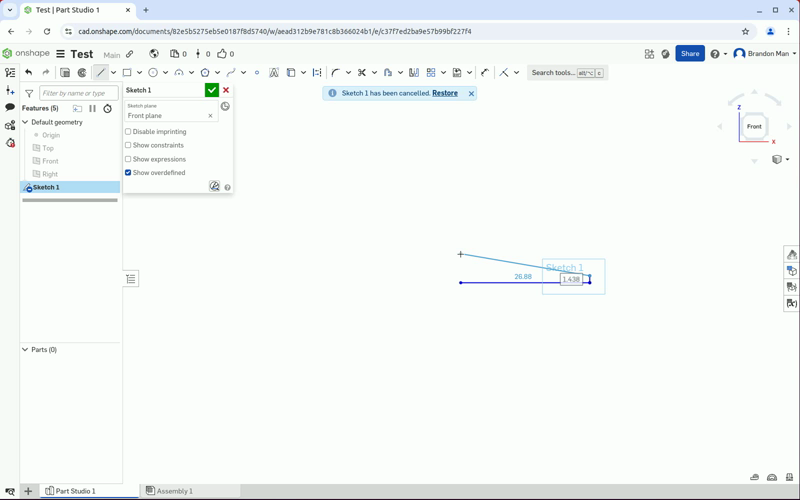
mouse_move(490, 253)
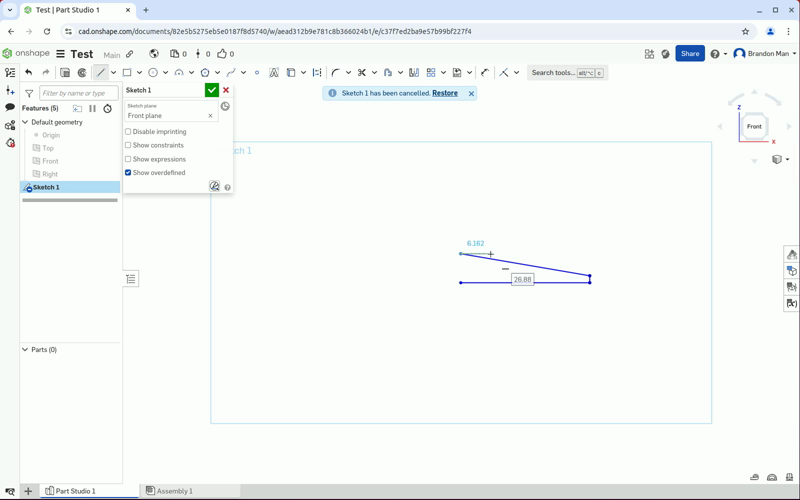
key_down(shift)
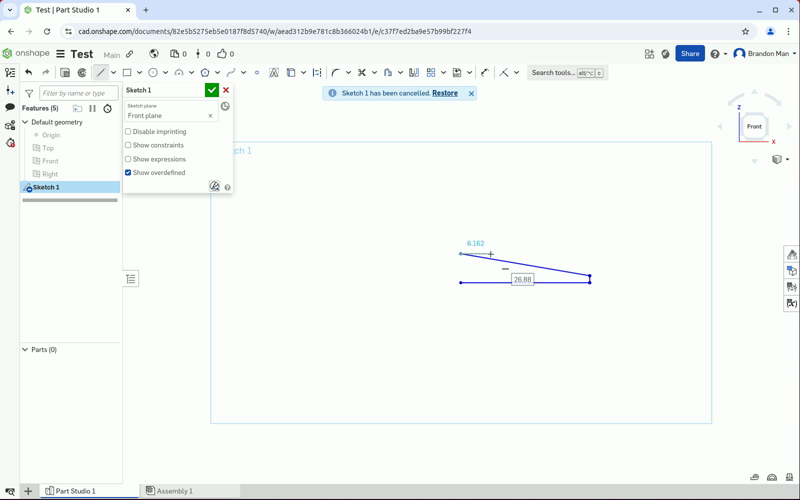
mouse_move(460, 282)
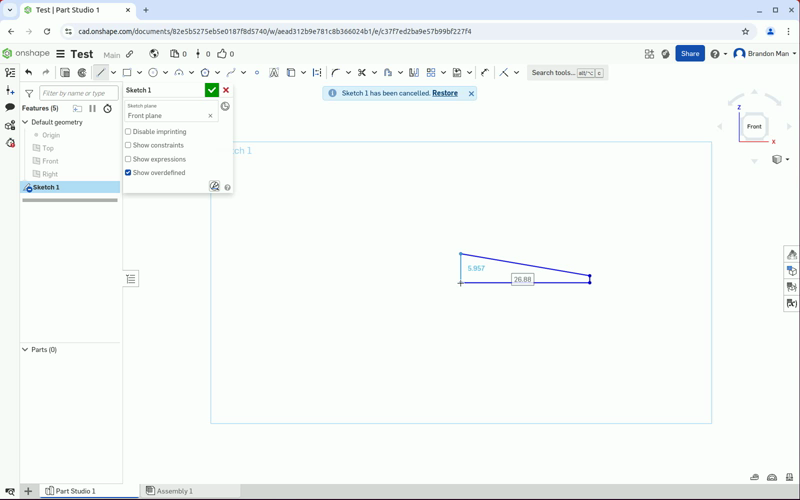
key_up(shift)
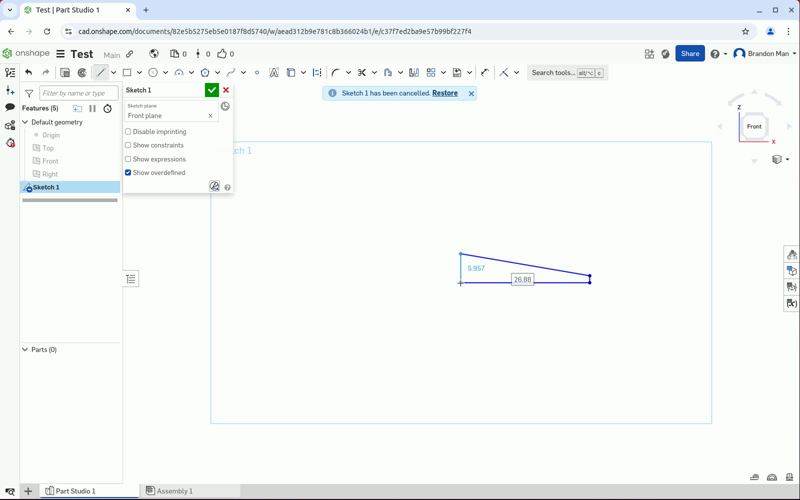
click(460, 282)
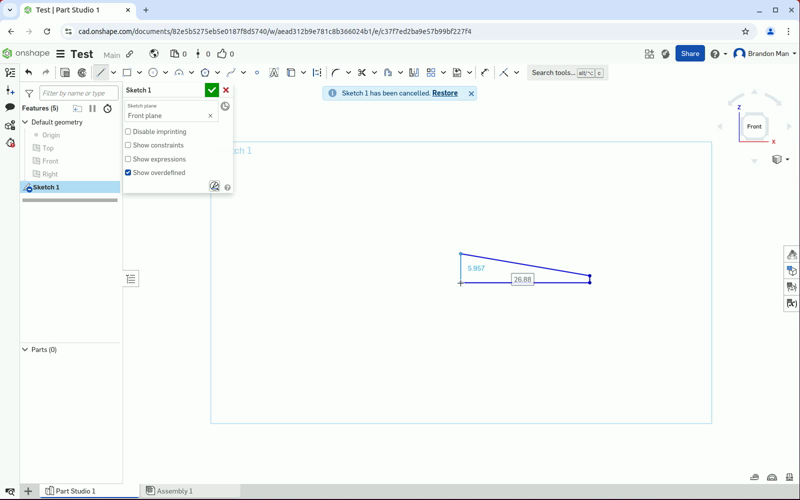
key(esc)
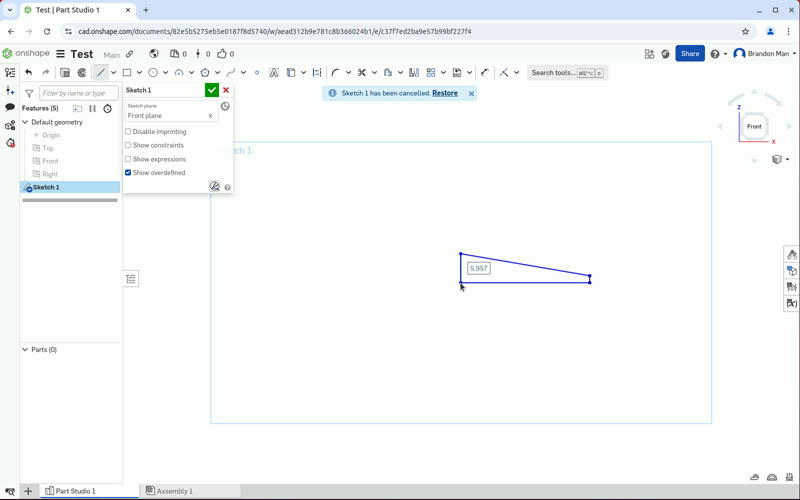
mouse_move(501, 263)
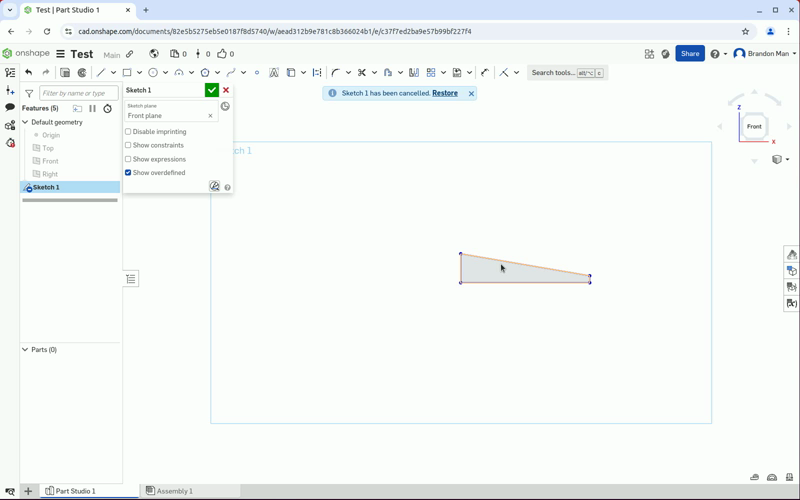
click(501, 263)
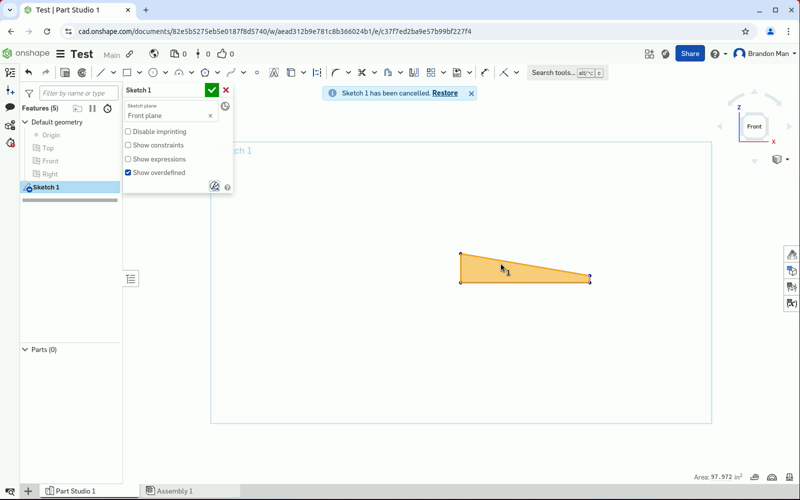
mouse_move(73, 352)
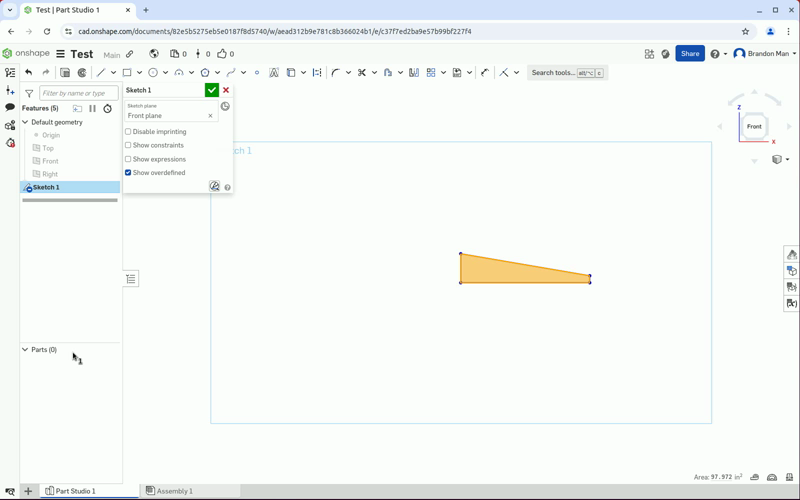
key(shift+y)
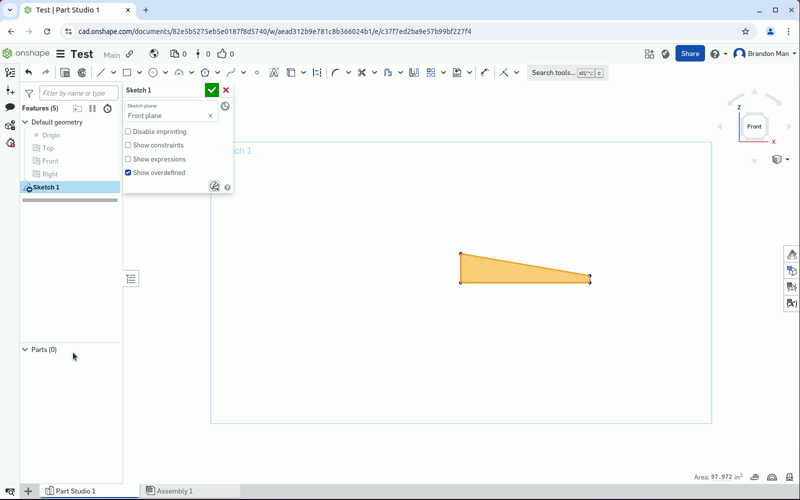
key(shift+e)
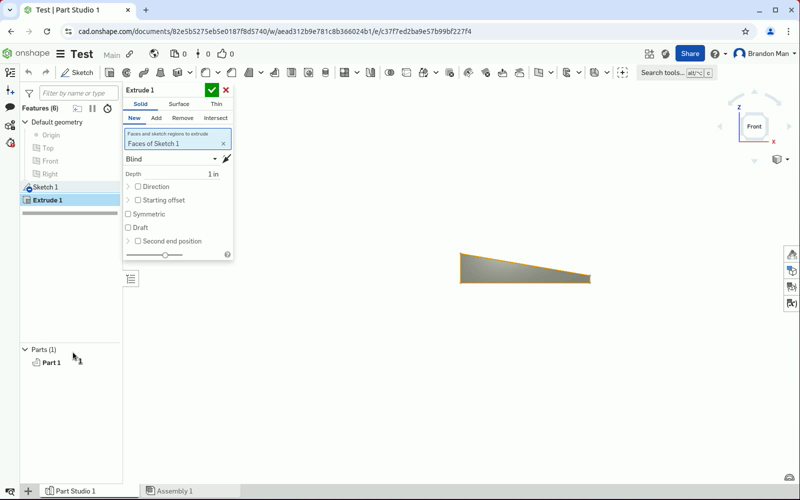
mouse_move(143, 106)
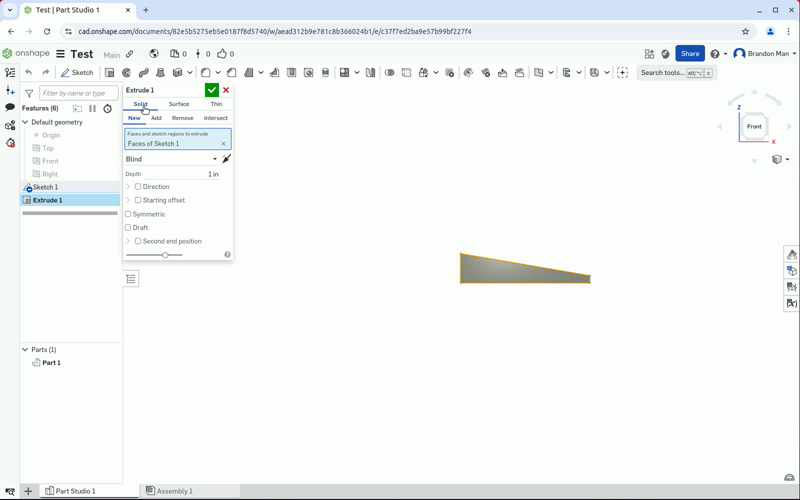
click(143, 106)
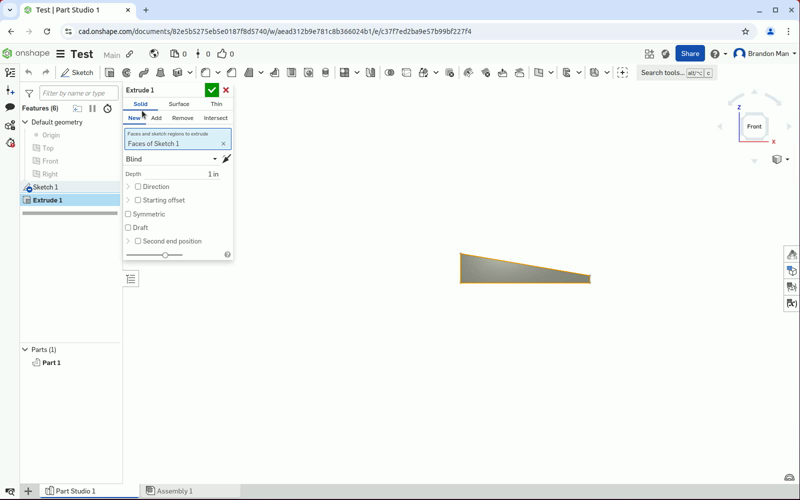
mouse_move(137, 120)
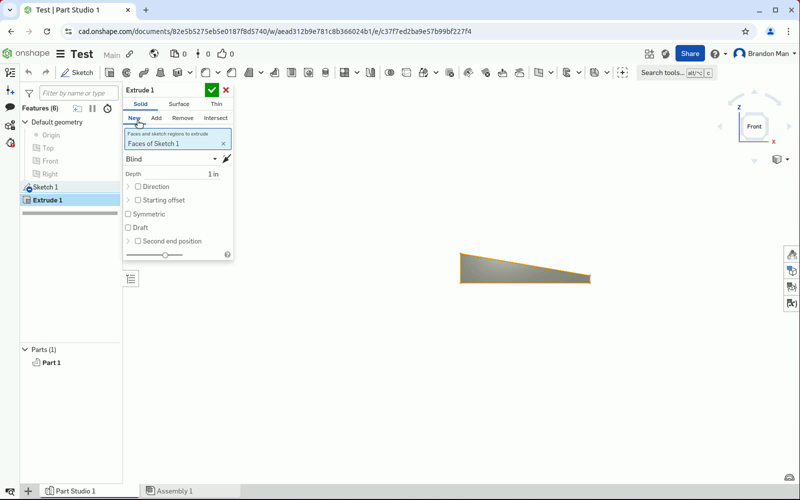
click(137, 120)
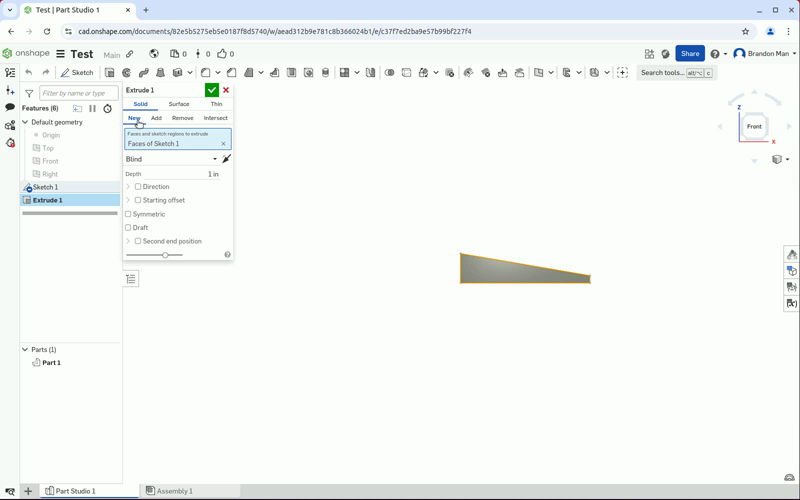
key(tab, 4)
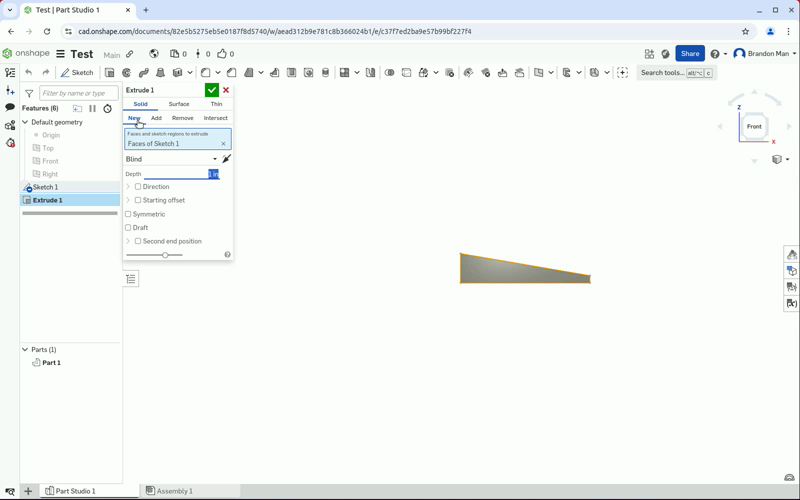
text(4.814)
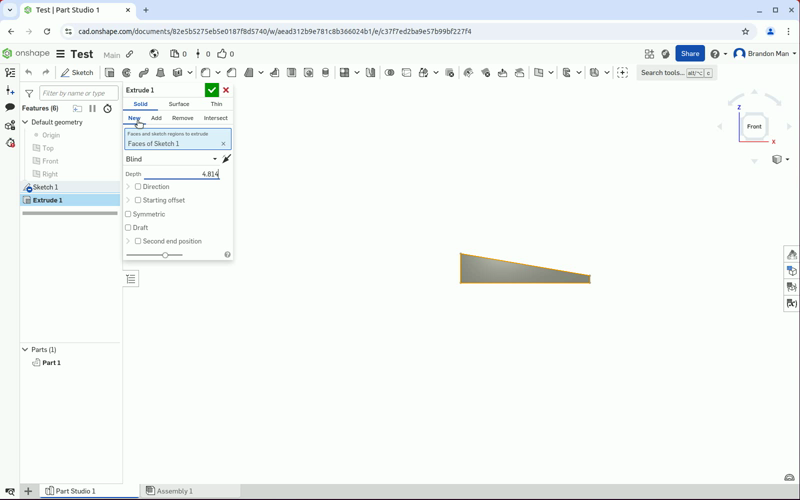
key(enter)
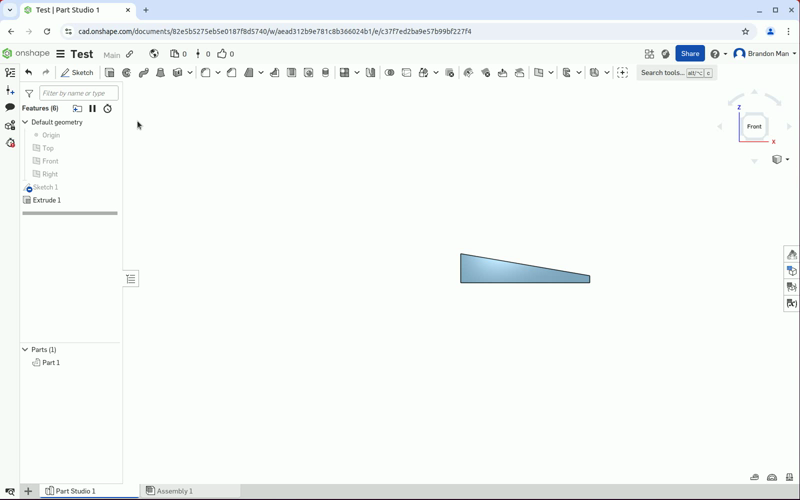
key(shift+h)
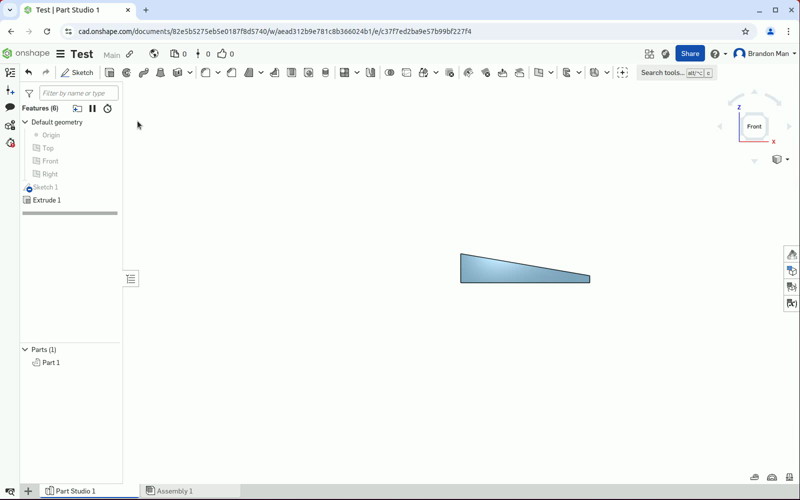
key(shift+h)
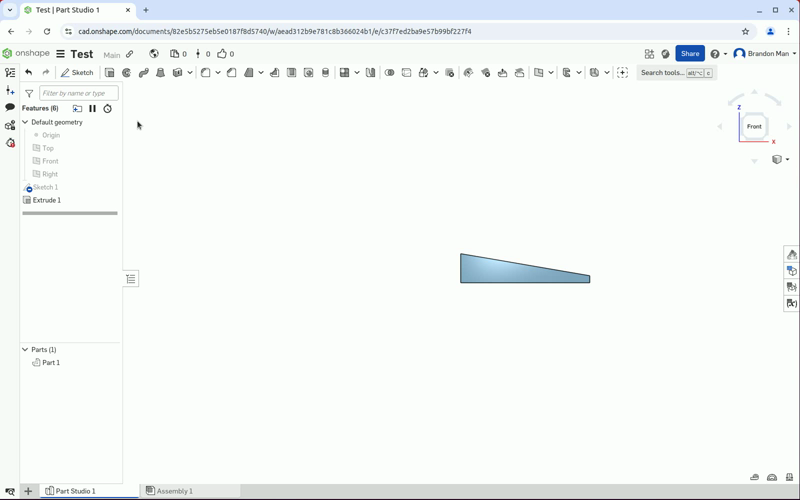
mouse_move(73, 189)
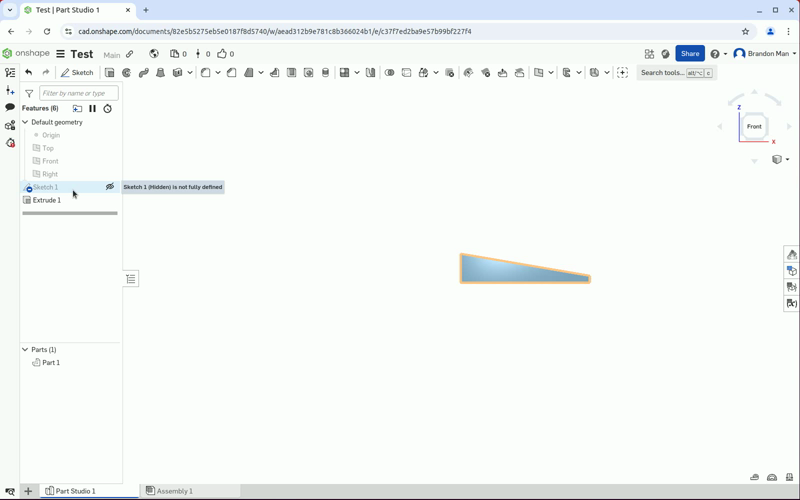
click(73, 189)
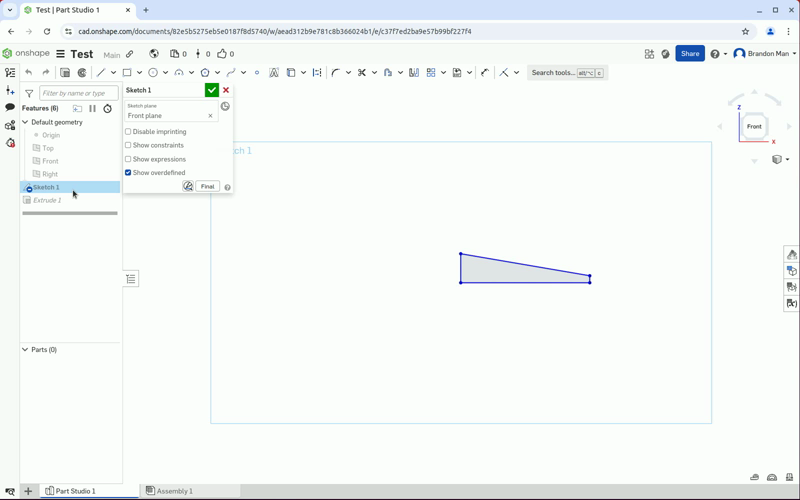
mouse_move(229, 92)
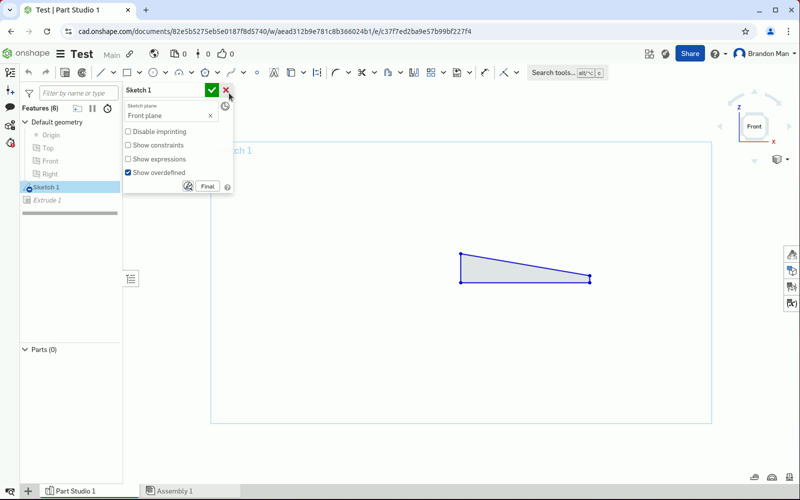
click(229, 92)
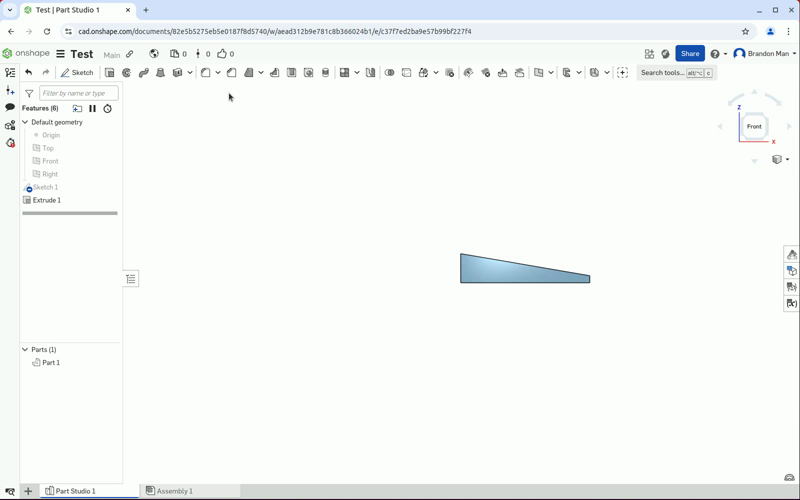
mouse_move(73, 352)
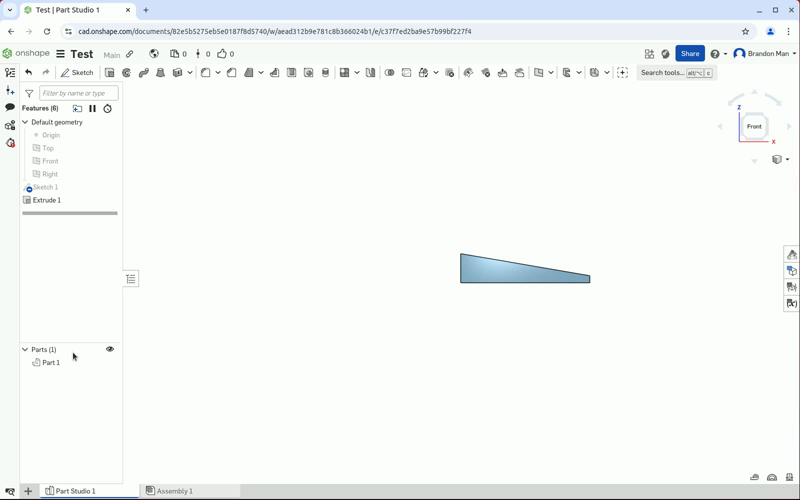
key(y)
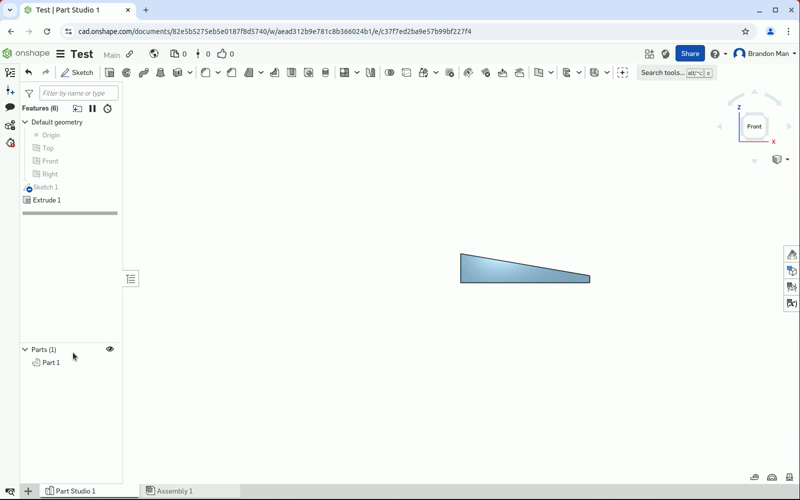
key(shift+p)
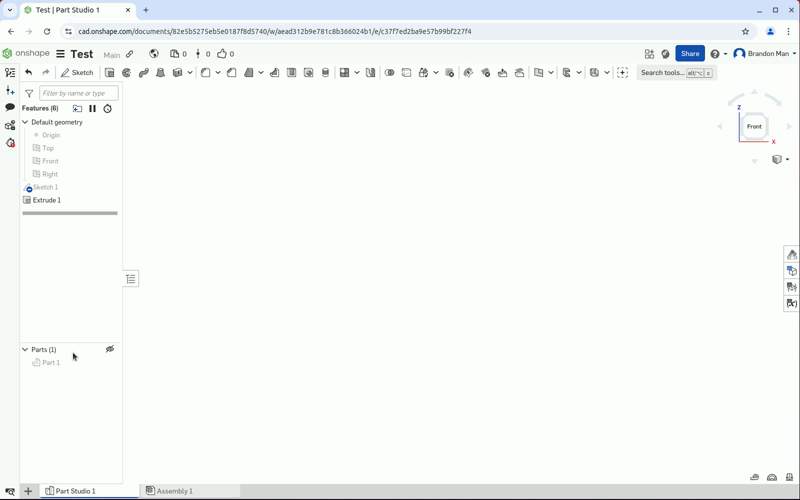
key(space)
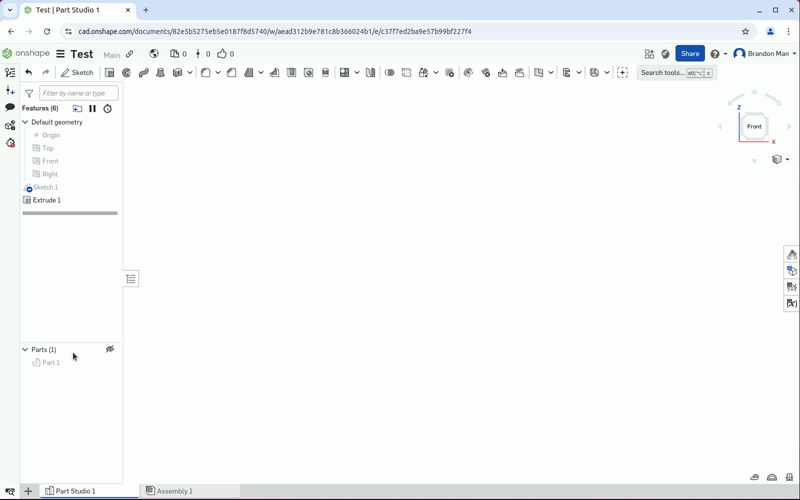
key_down(shift)
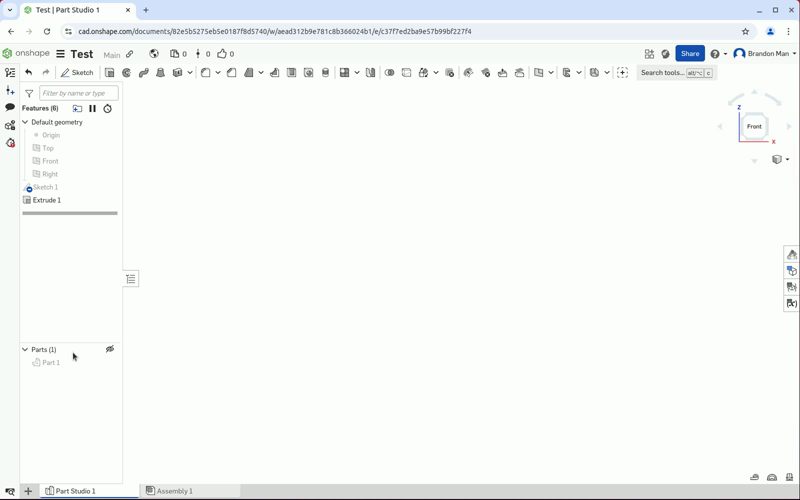
key(left)
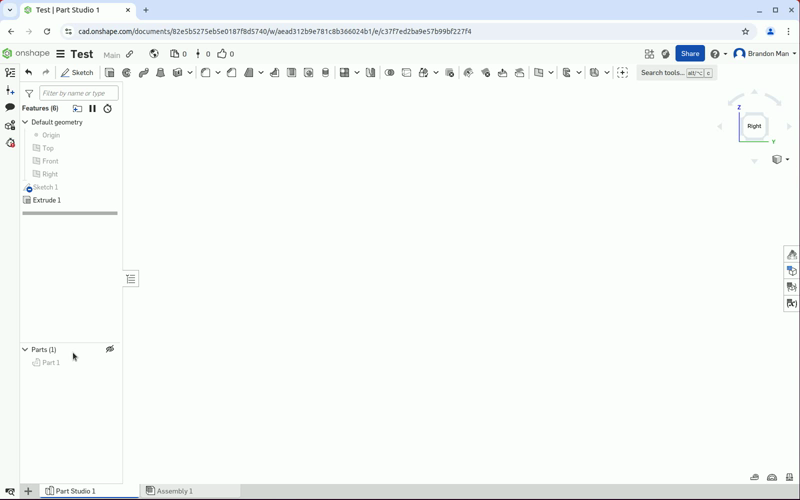
key_up(shift)
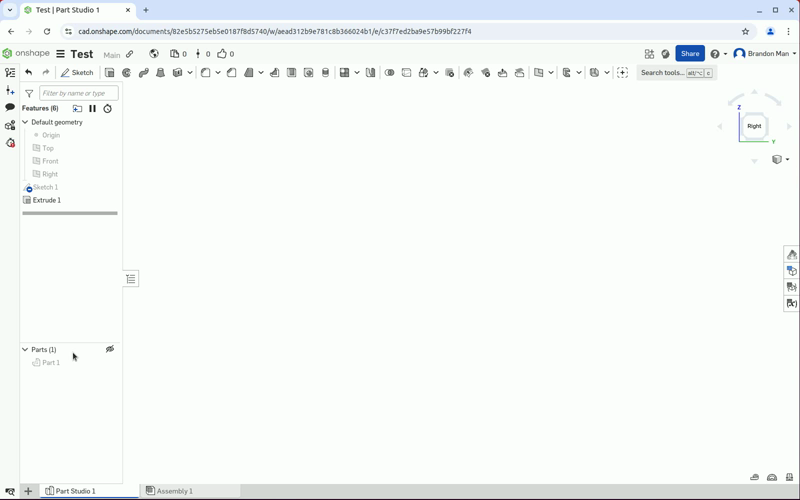
mouse_move(73, 352)
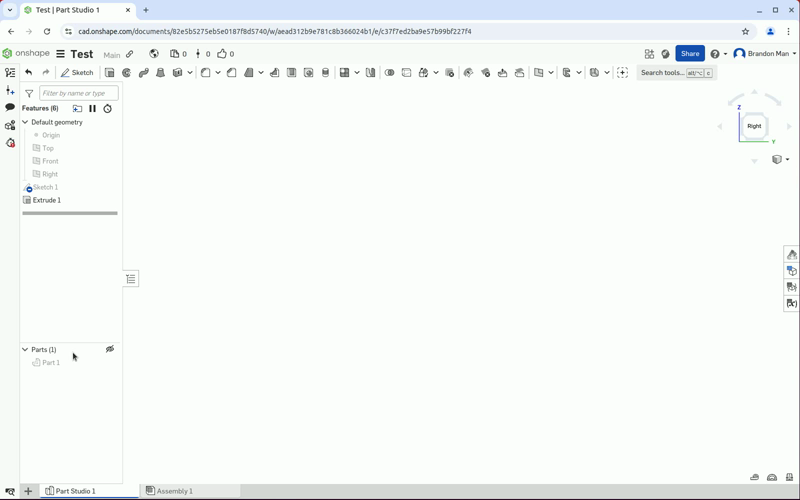
key(shift+y)
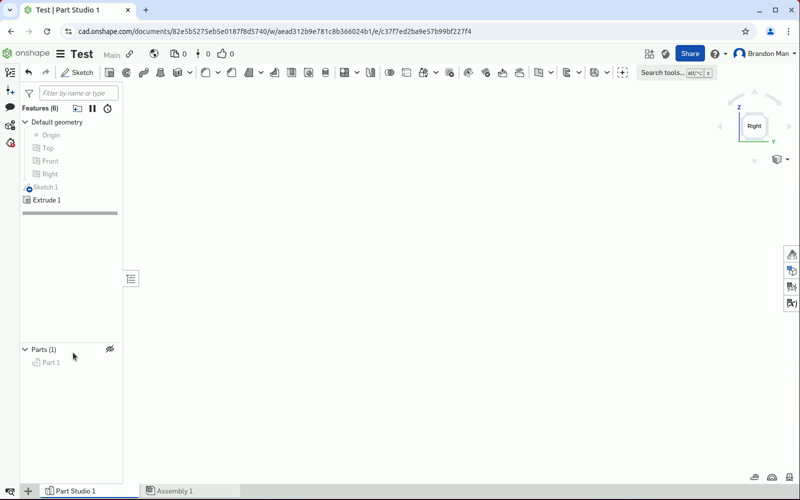
key(shift+s)
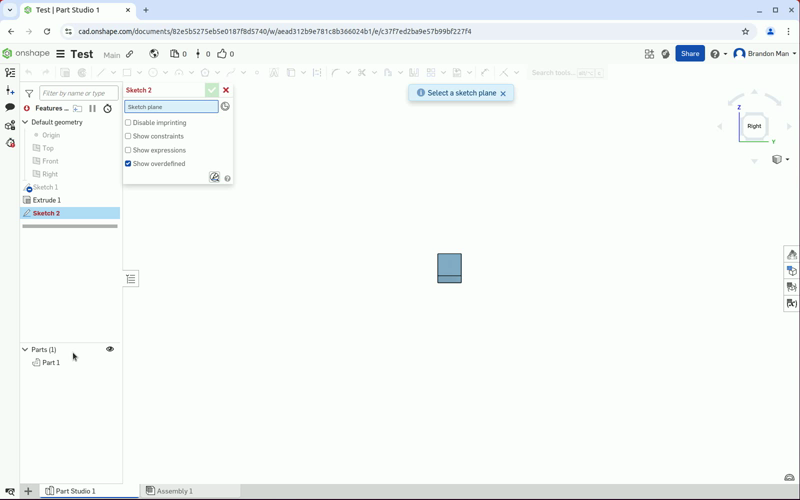
mouse_move(73, 176)
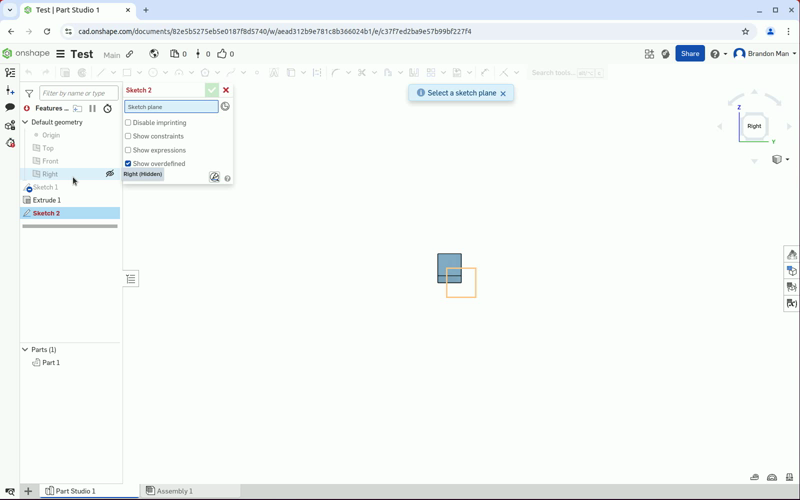
click(73, 176)
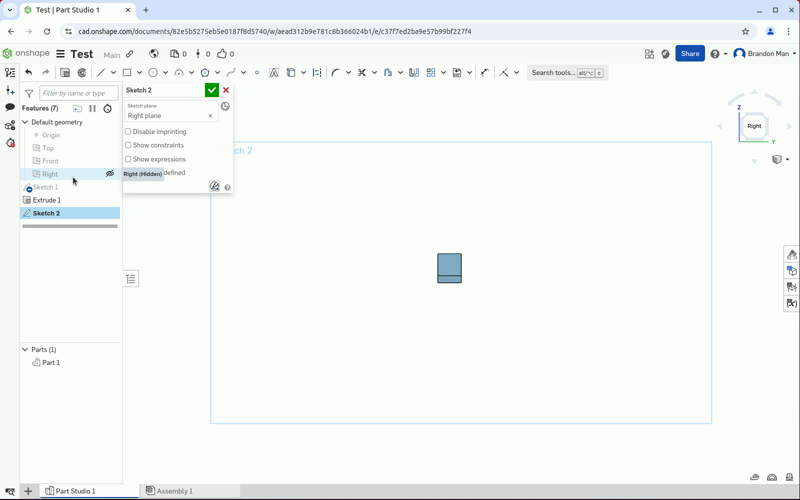
mouse_move(73, 352)
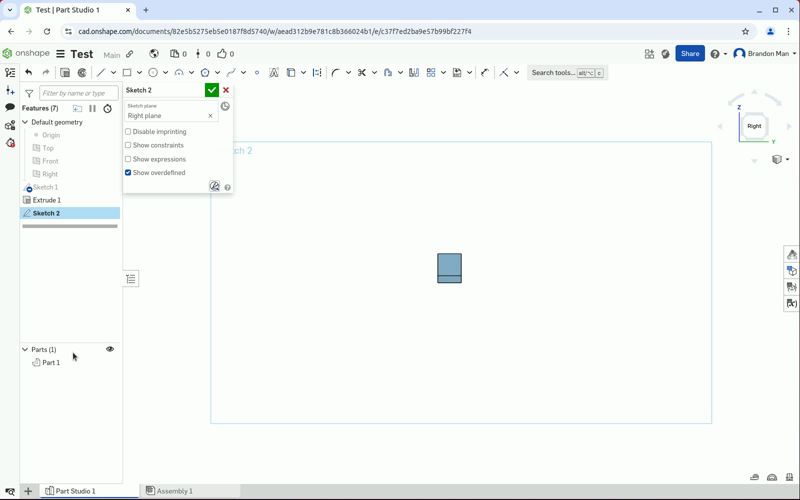
key(y)
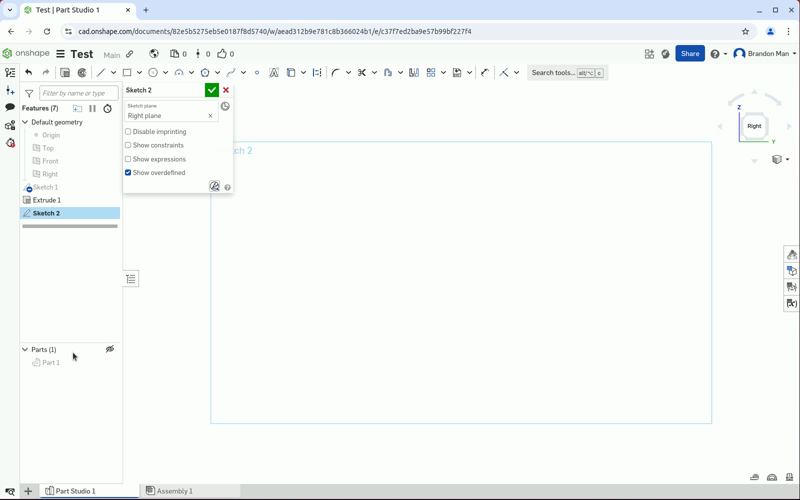
key(c)
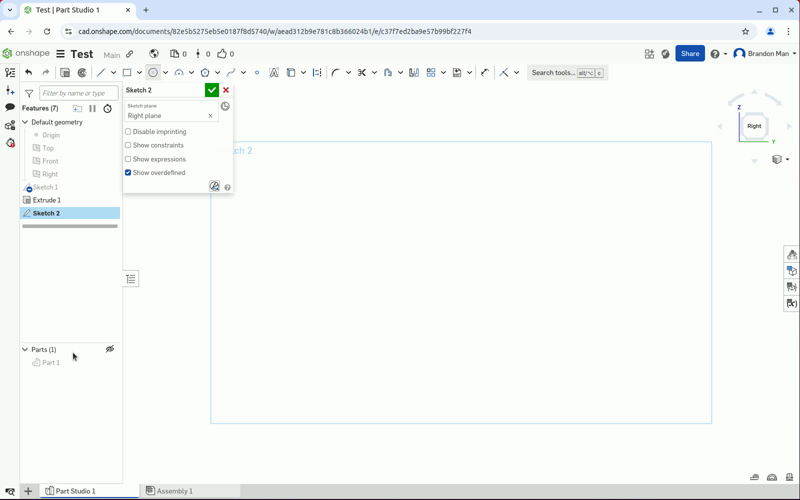
key_down(shift)
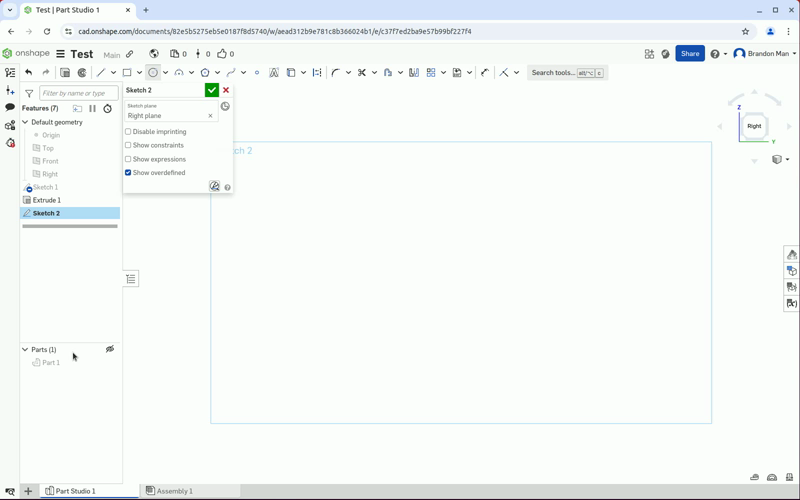
mouse_move(450, 271)
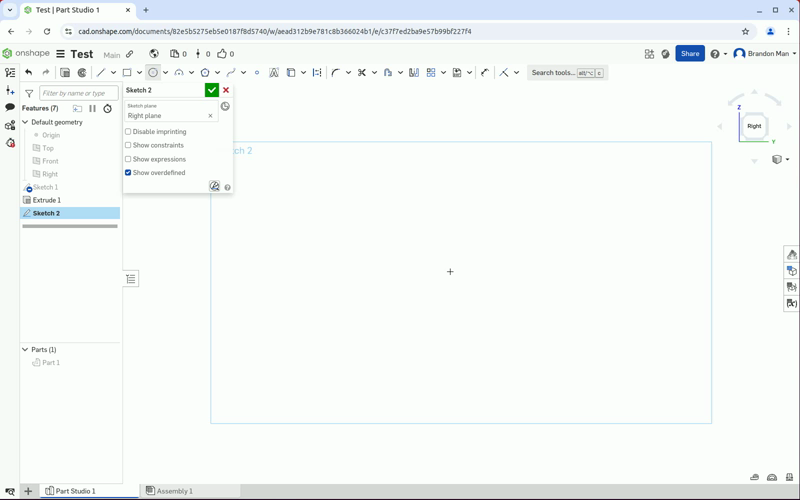
click(450, 271)
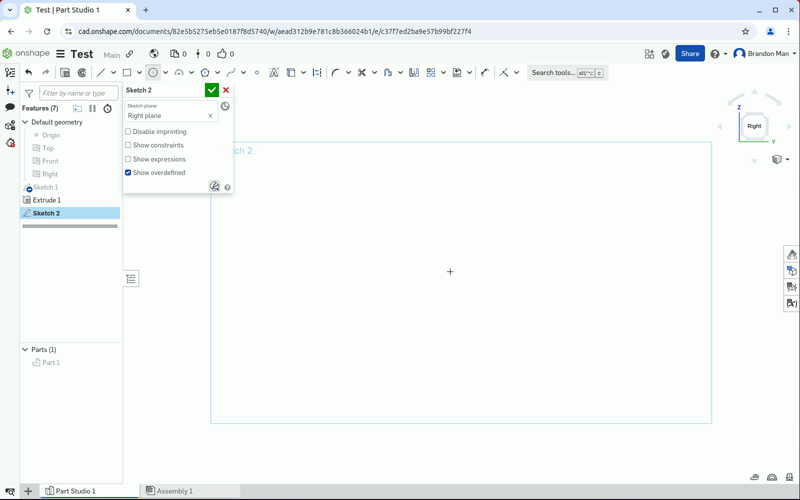
key_up(shift)
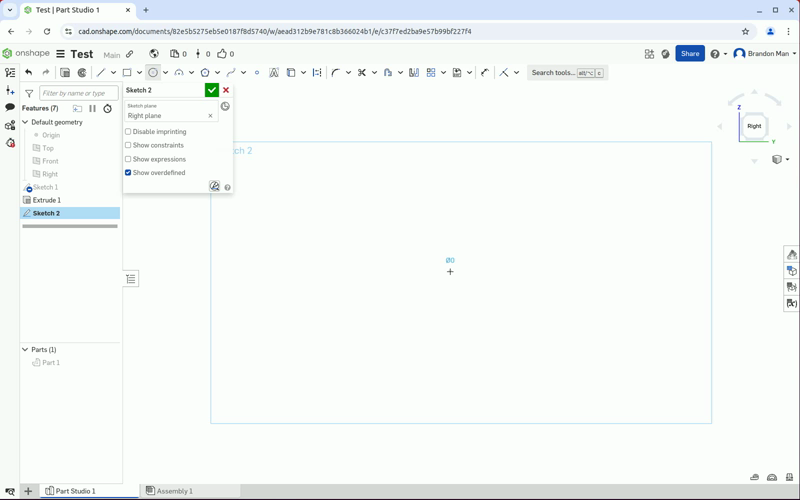
mouse_move(456, 271)
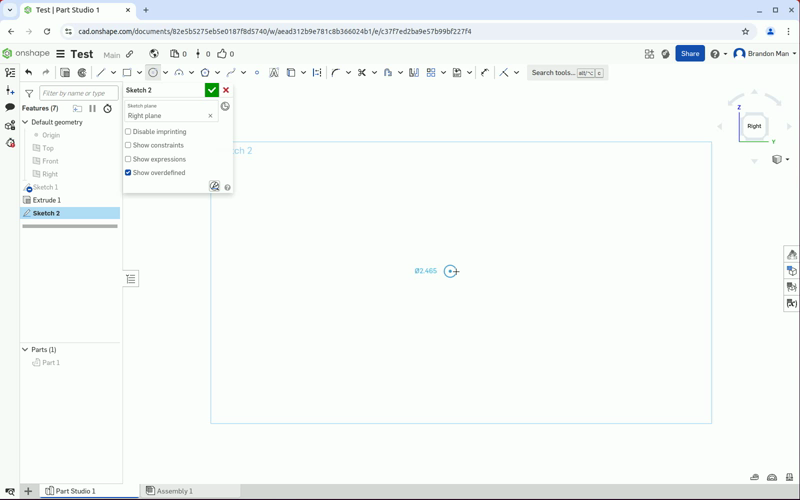
click(456, 271)
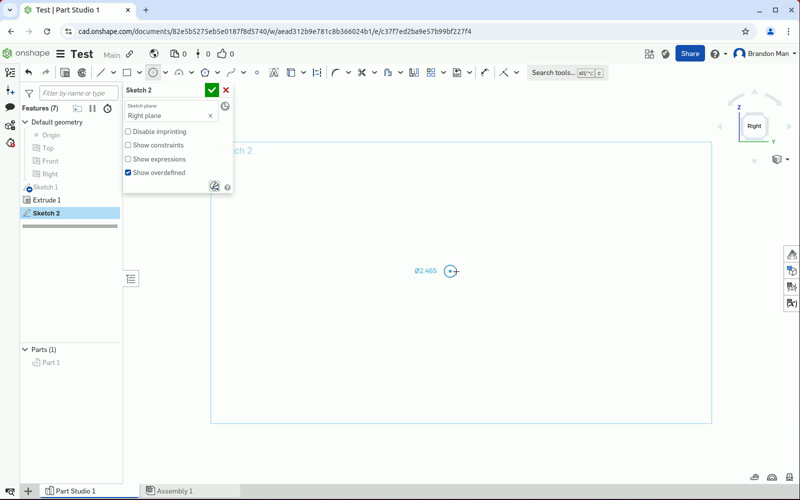
key(esc)
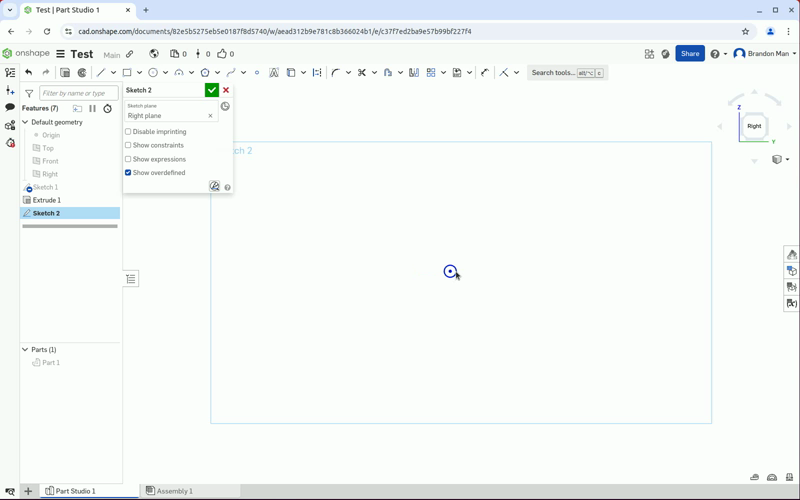
mouse_move(453, 267)
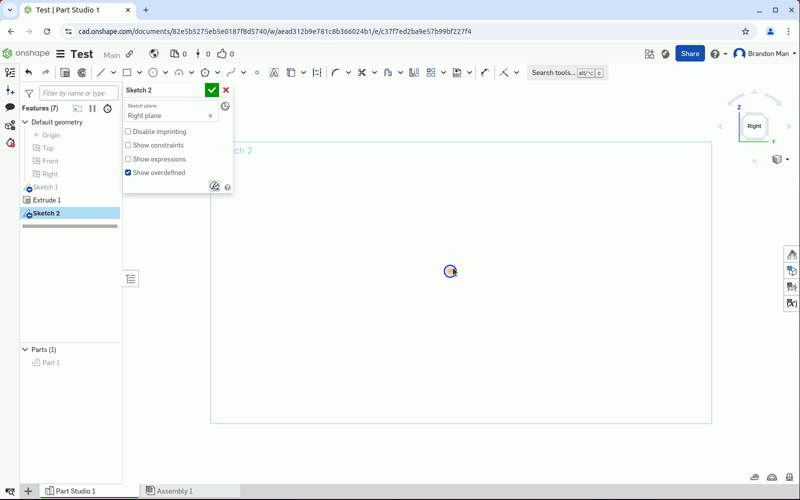
scroll(6)
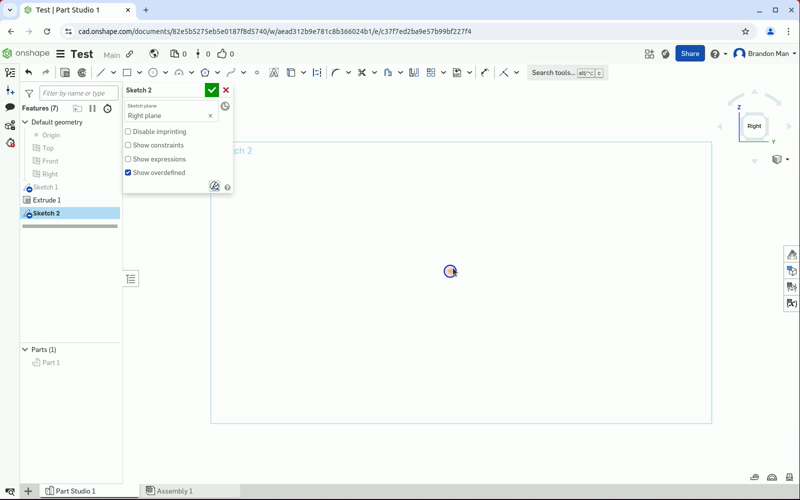
scroll(6)
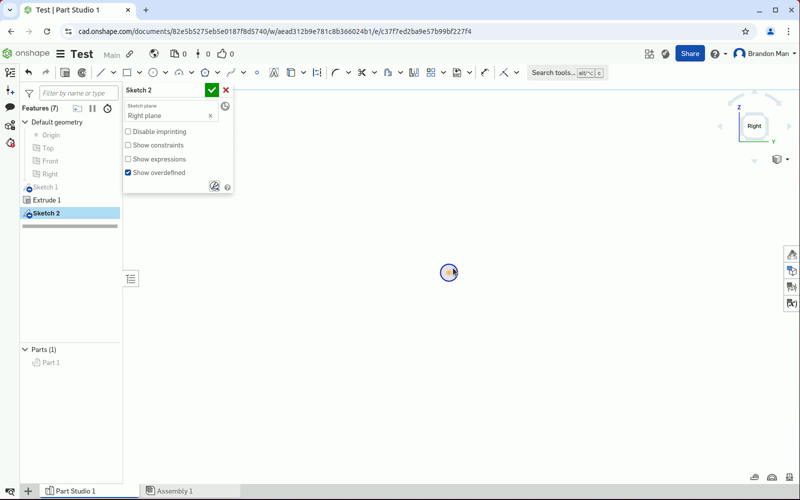
scroll(6)
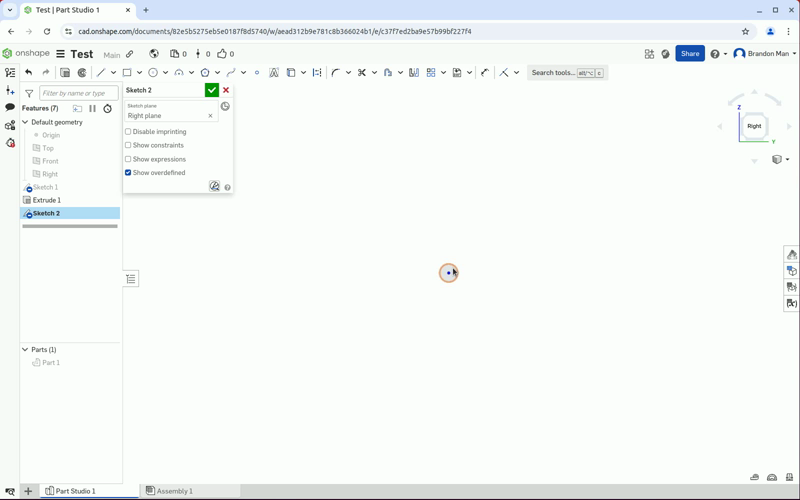
scroll(6)
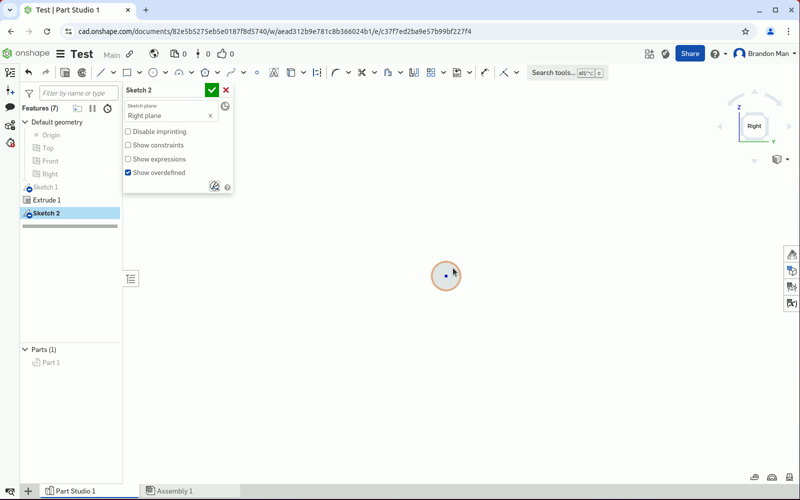
scroll(6)
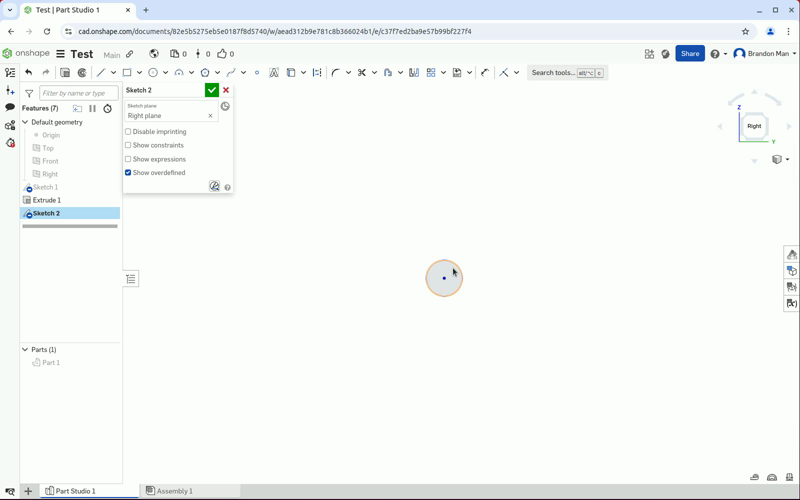
scroll(6)
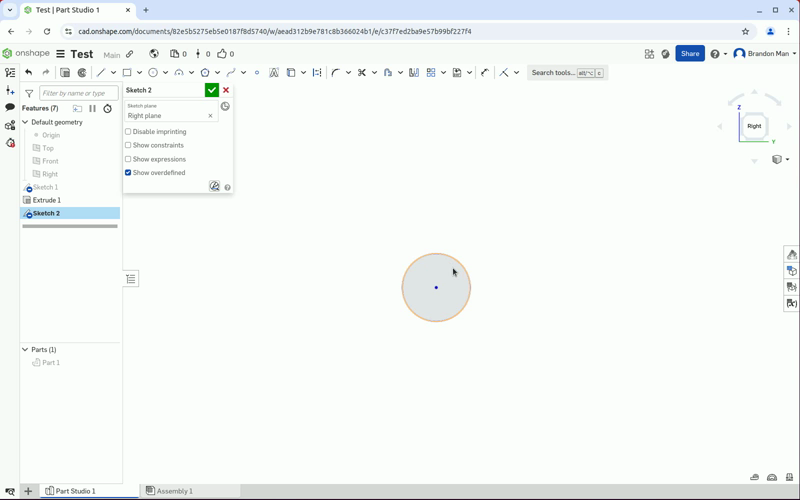
scroll(6)
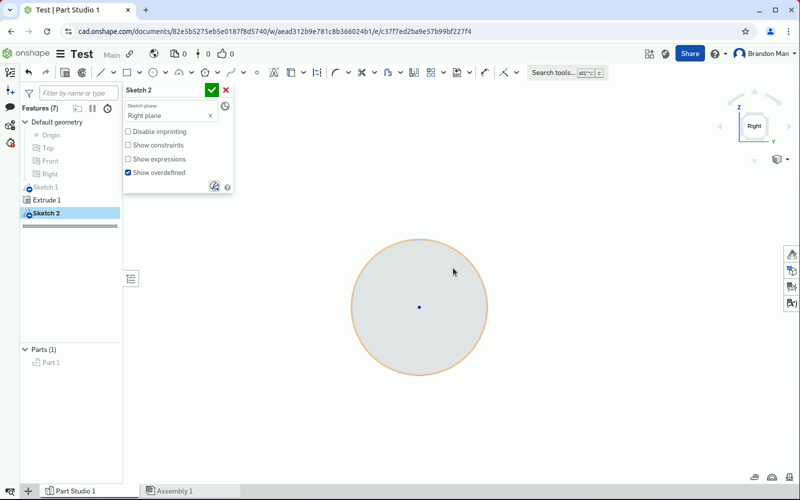
click(453, 267)
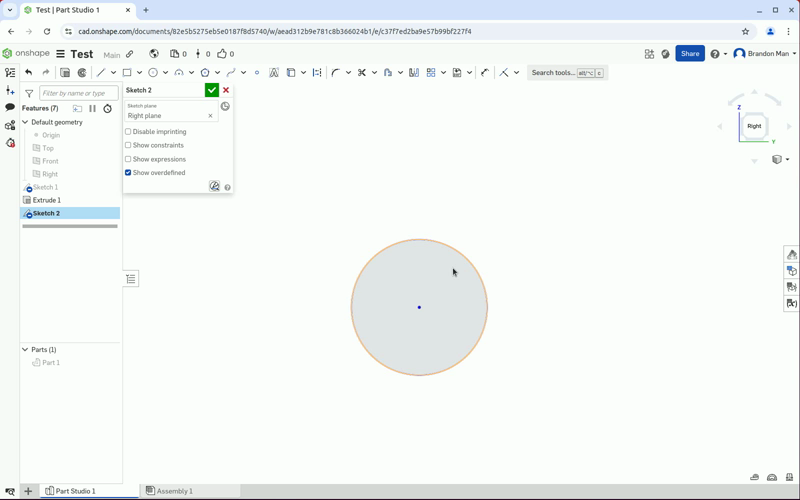
scroll(-6)
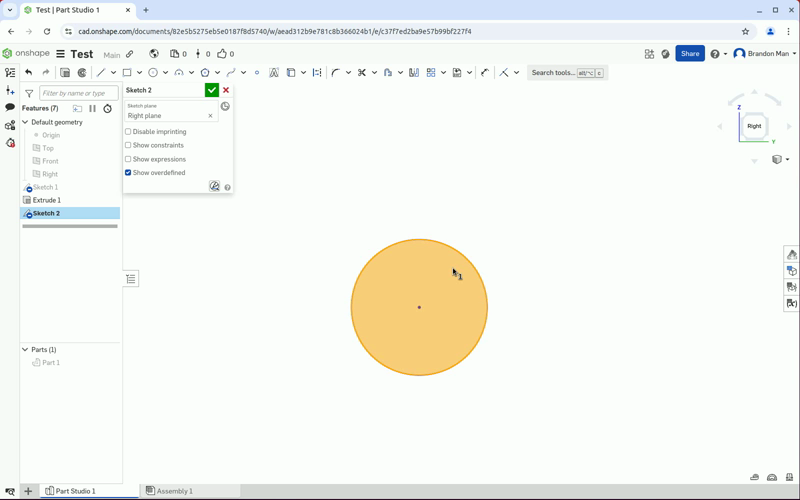
scroll(-6)
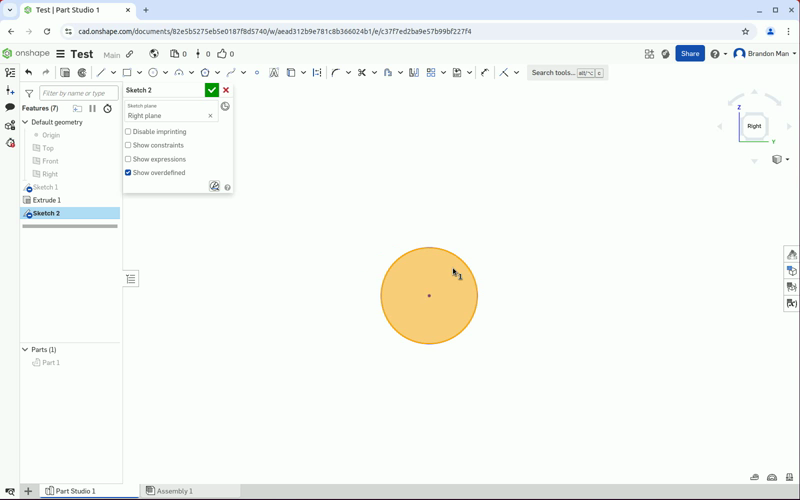
scroll(-6)
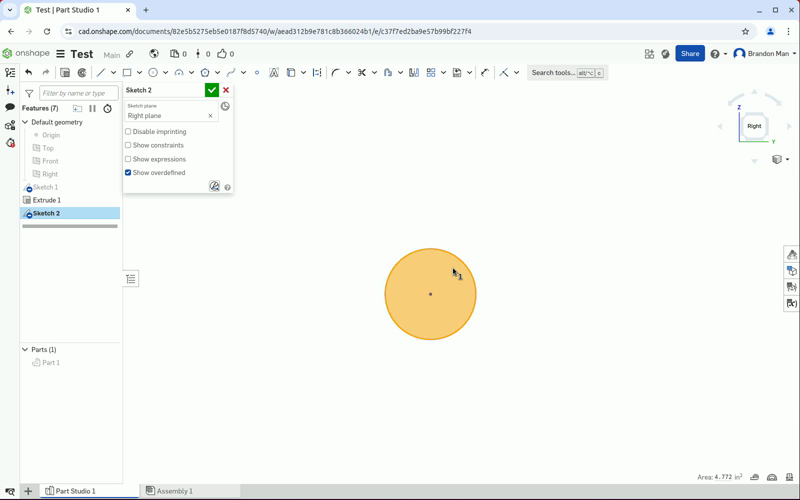
scroll(-6)
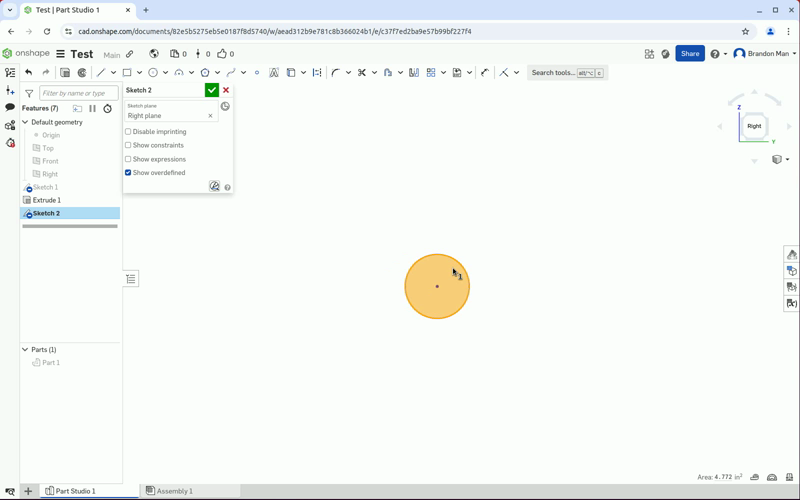
scroll(-6)
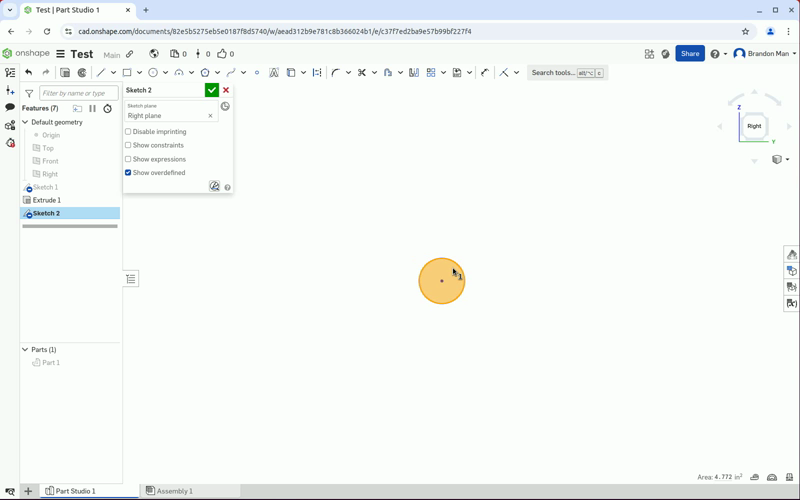
scroll(-6)
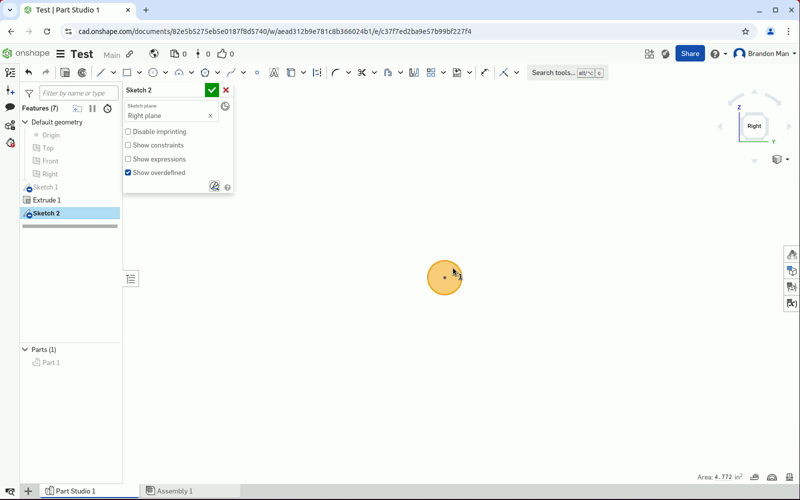
scroll(-6)
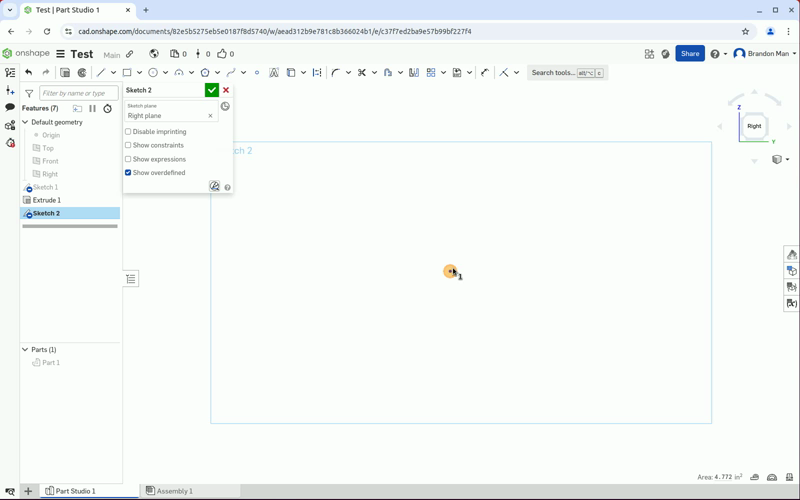
mouse_move(73, 352)
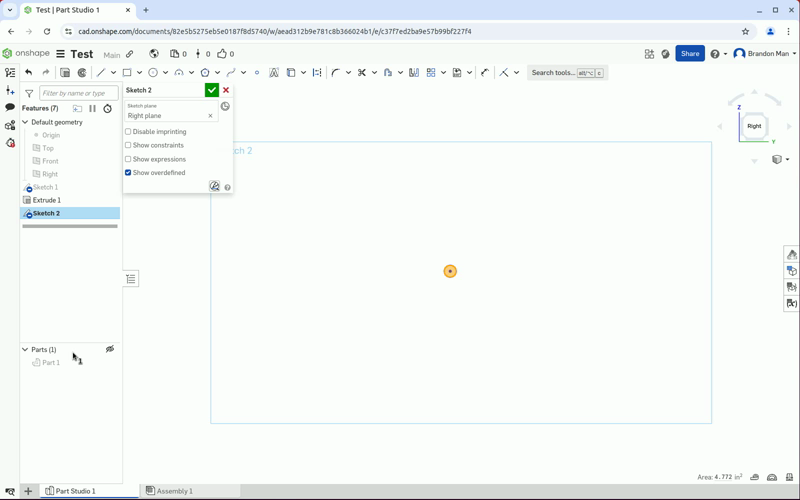
key(shift+y)
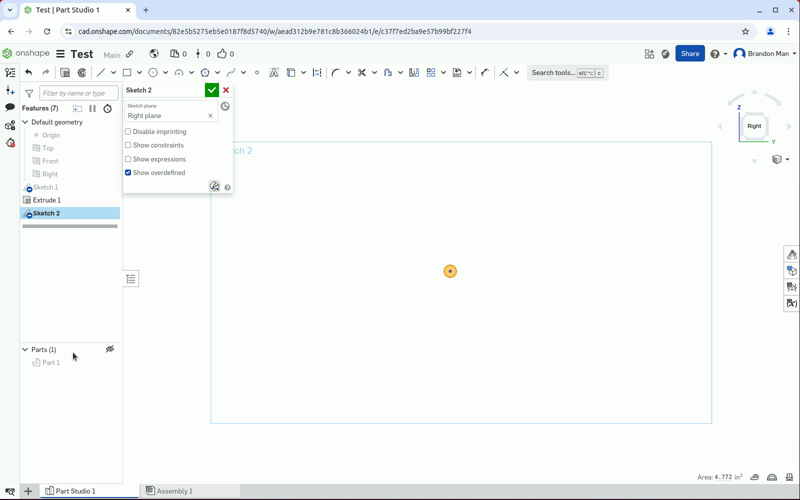
key(shift+e)
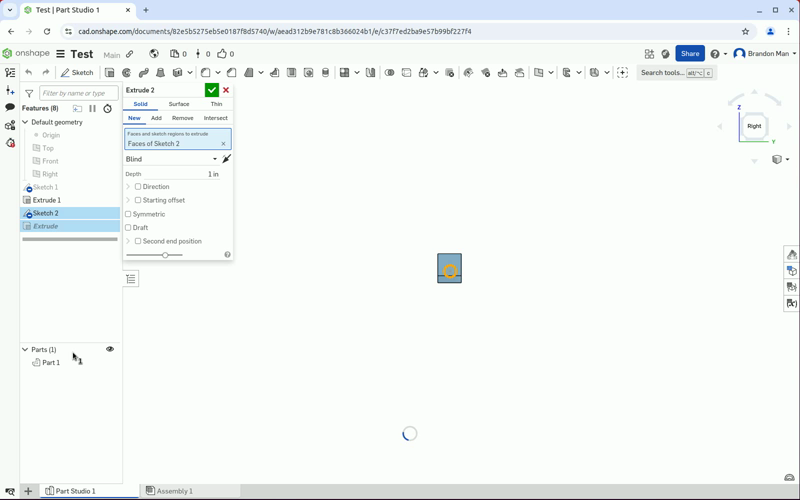
mouse_move(143, 106)
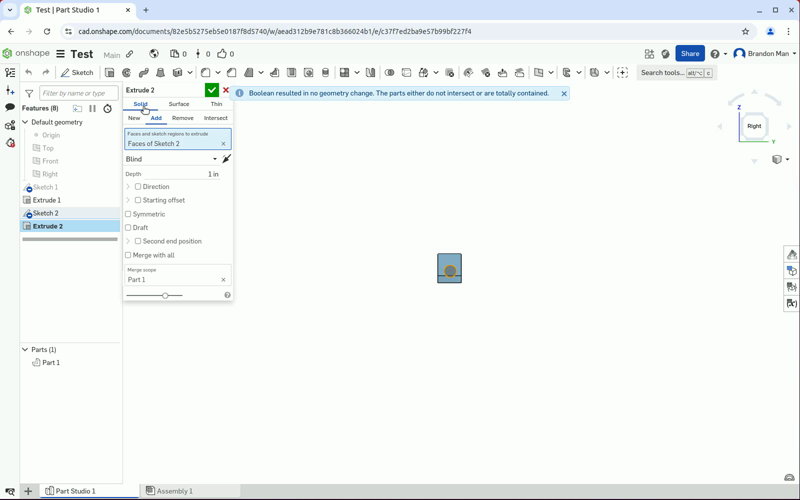
click(143, 106)
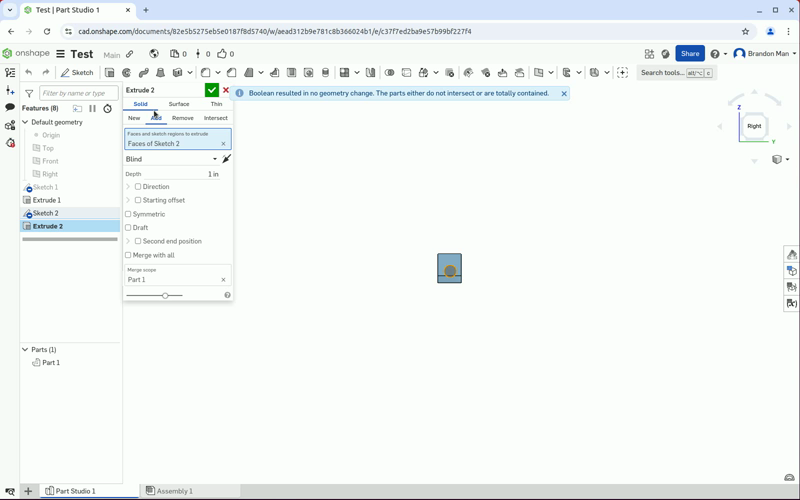
mouse_move(186, 120)
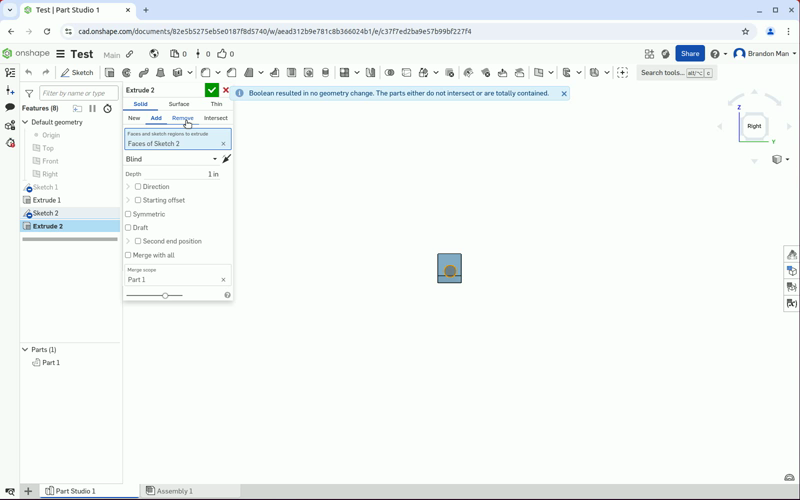
click(186, 120)
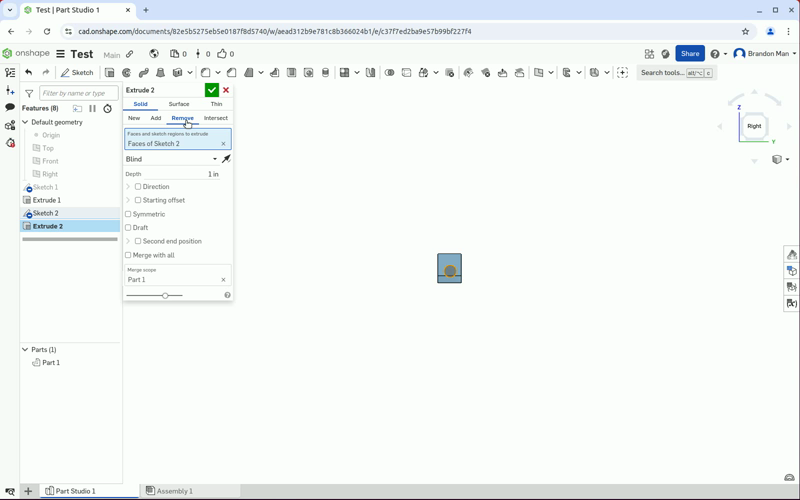
key(tab, 4)
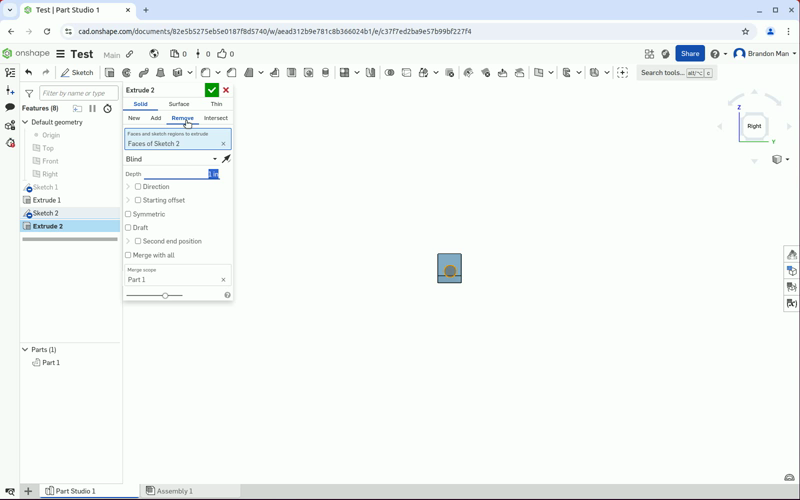
text(4.814)
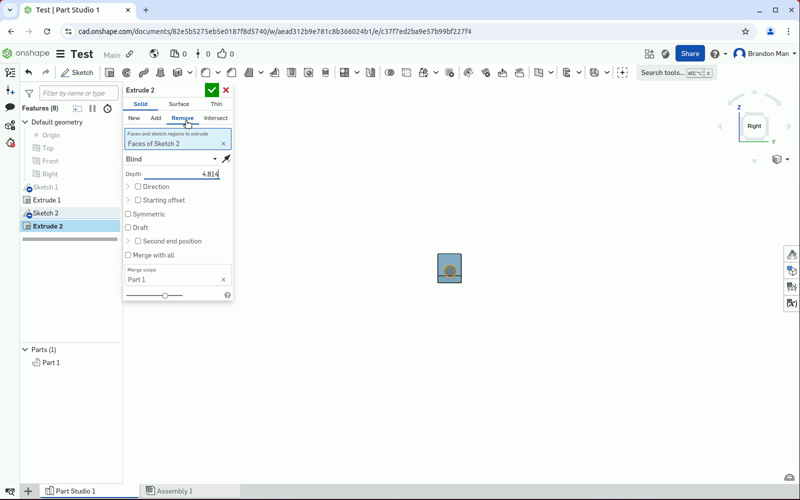
key(tab, 6)
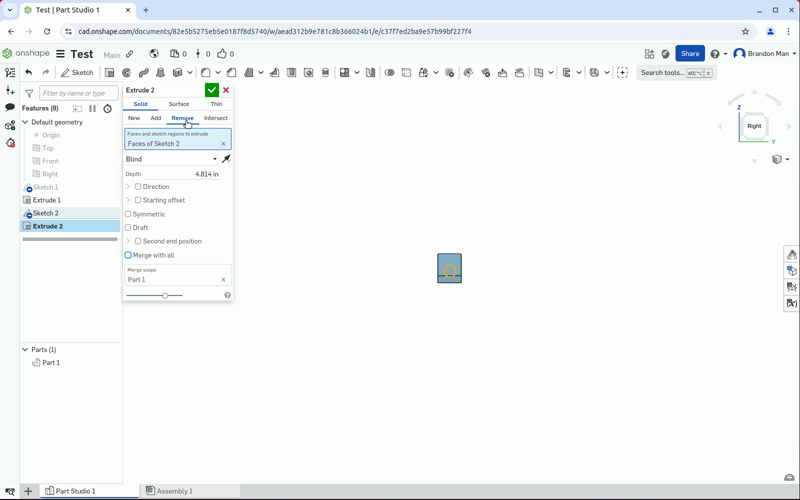
key(space)
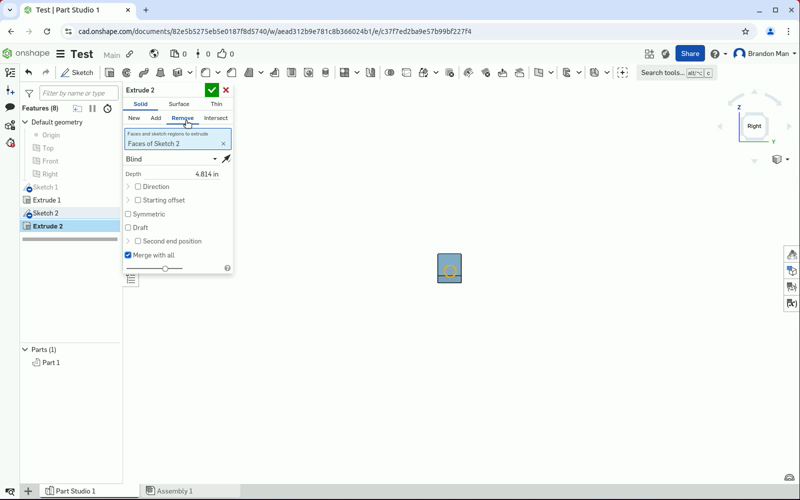
key(enter)
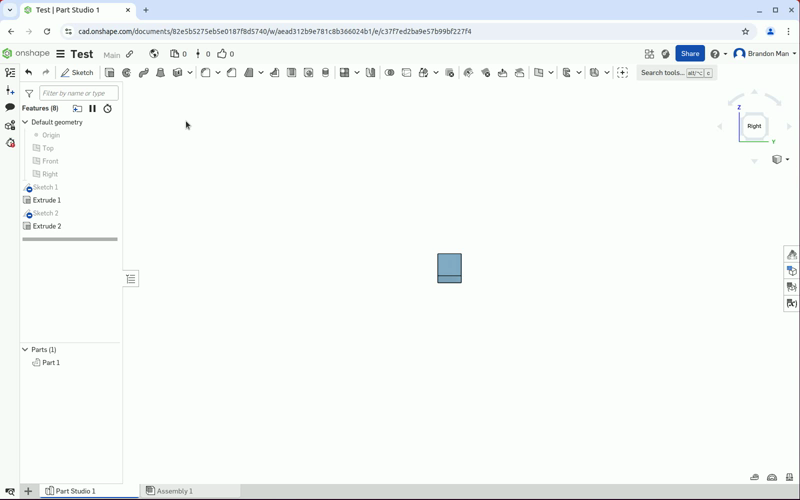
key(shift+h)
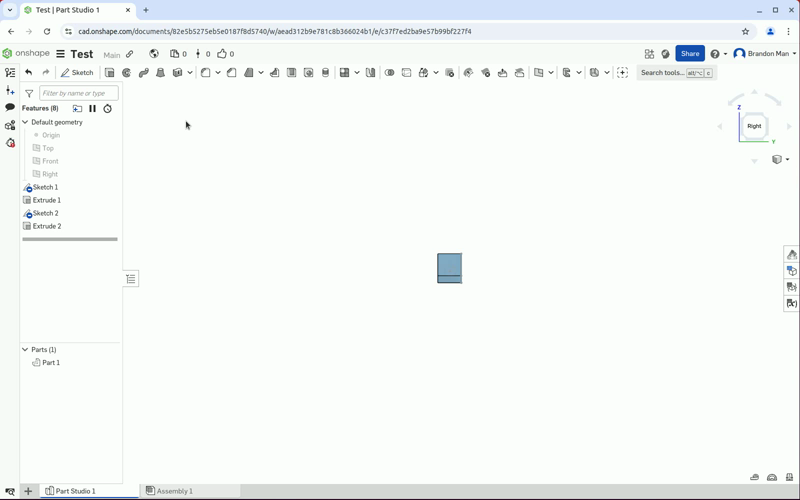
key(shift+h)
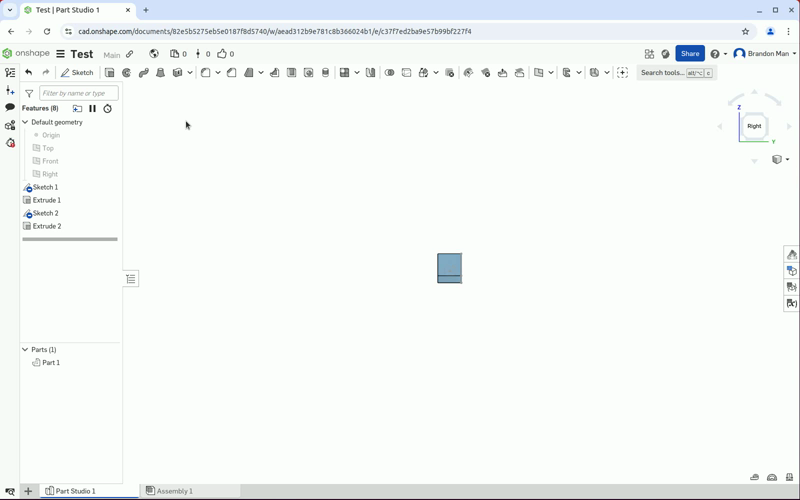
key(shift+7)
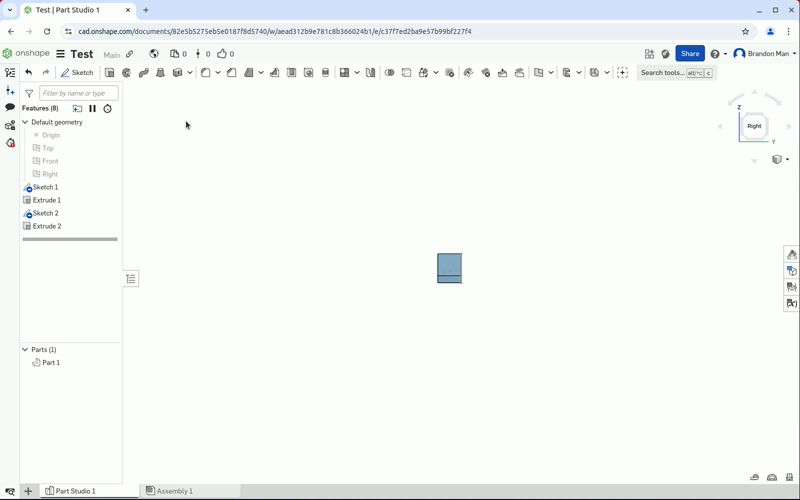
key(right, 2)
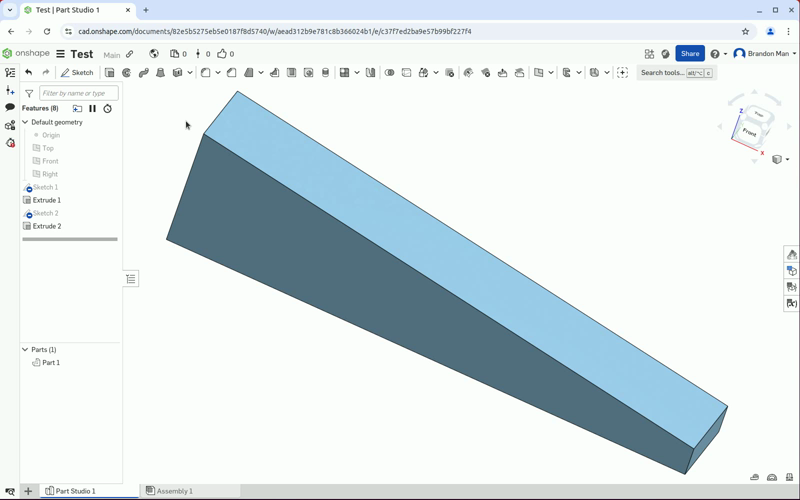
key(down, 2)
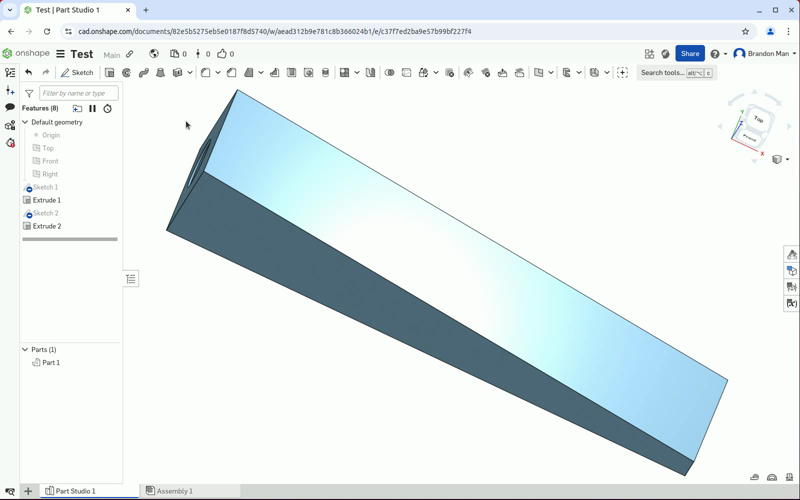
key(up, 2)
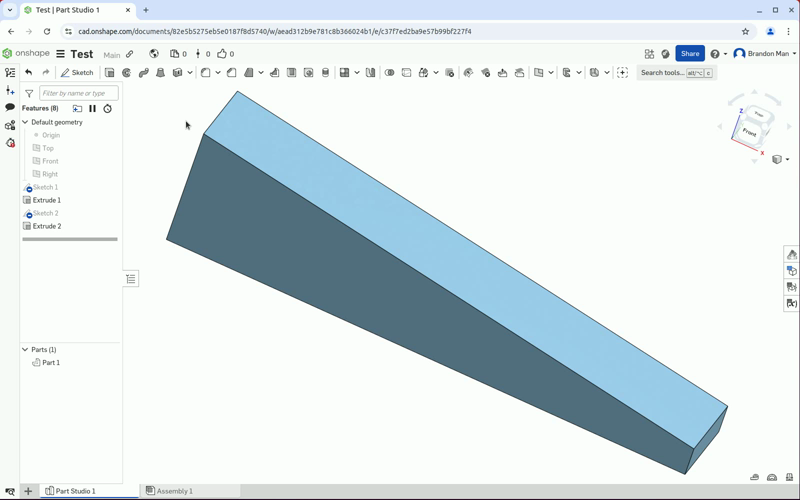
key(left, 2)
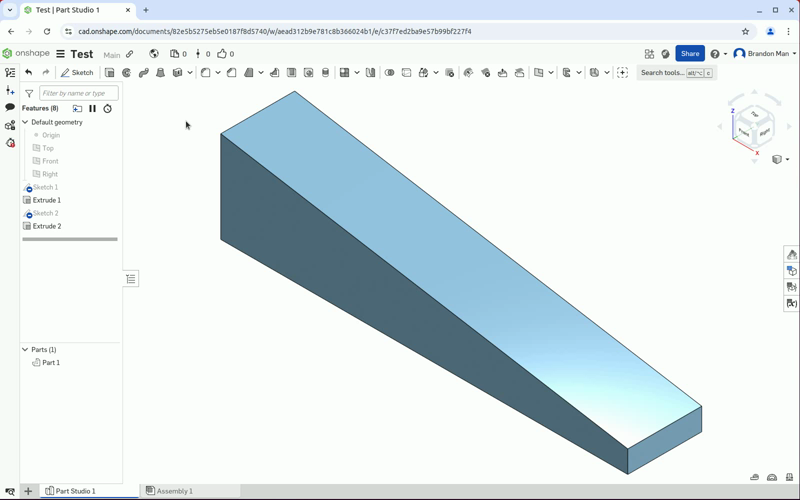
mouse_move(73, 189)
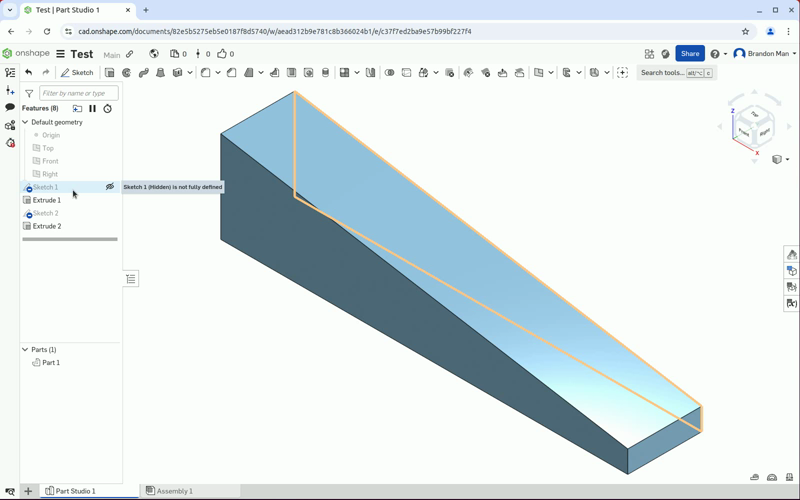
click(73, 189)